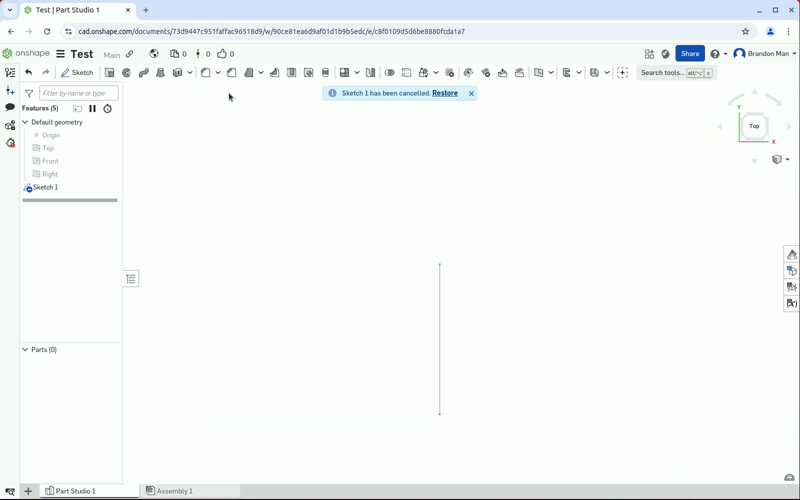
key(shift+h)
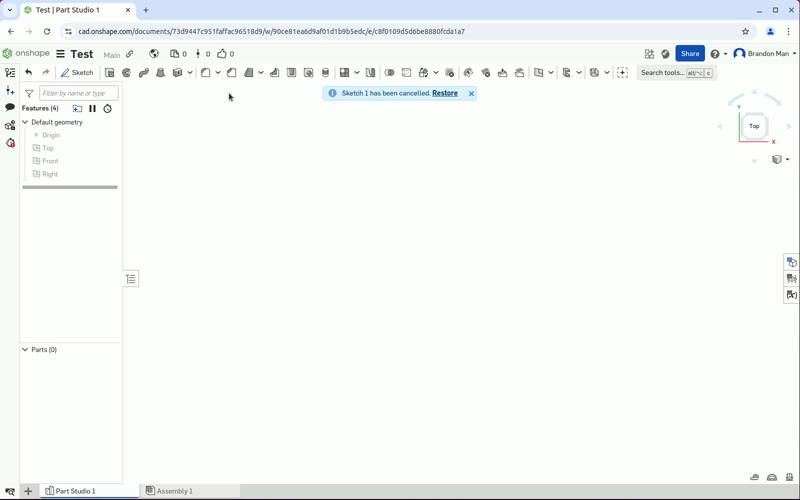
mouse_move(73, 352)
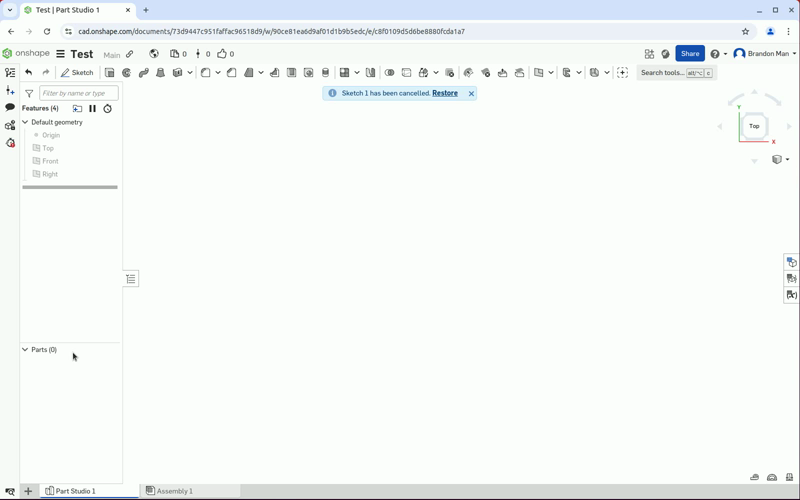
key(y)
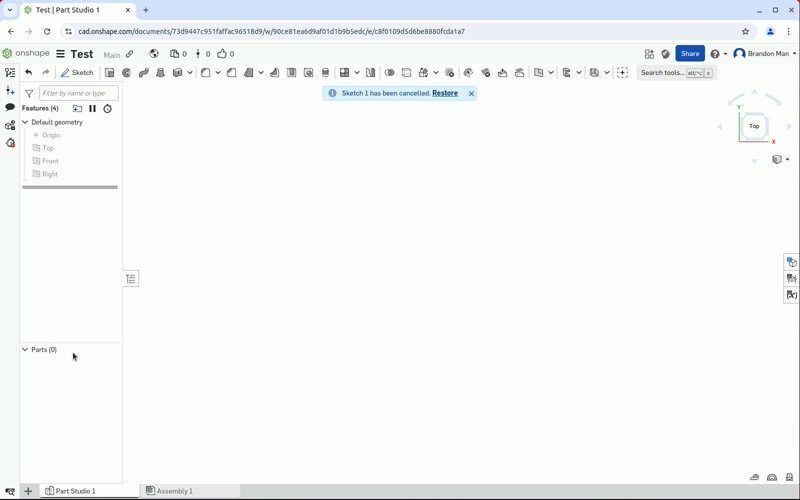
key(shift+p)
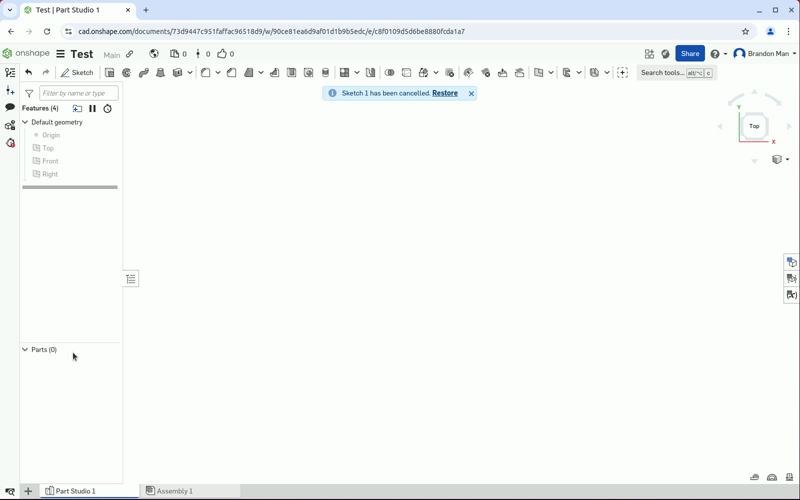
key(space)
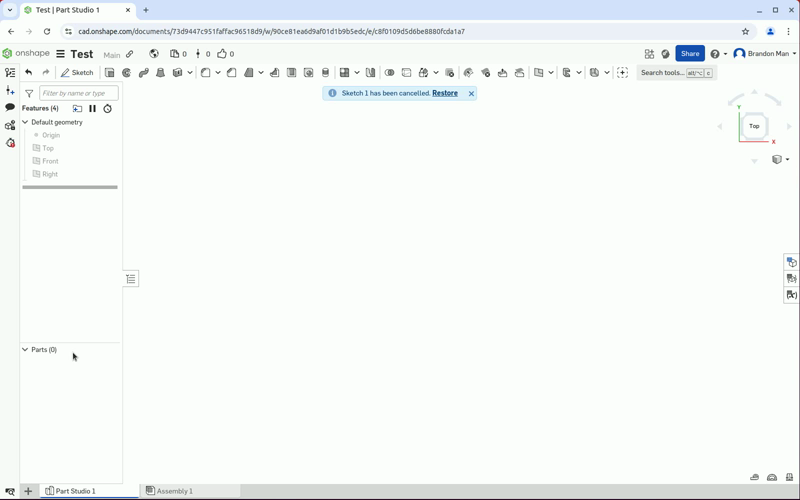
key_down(shift)
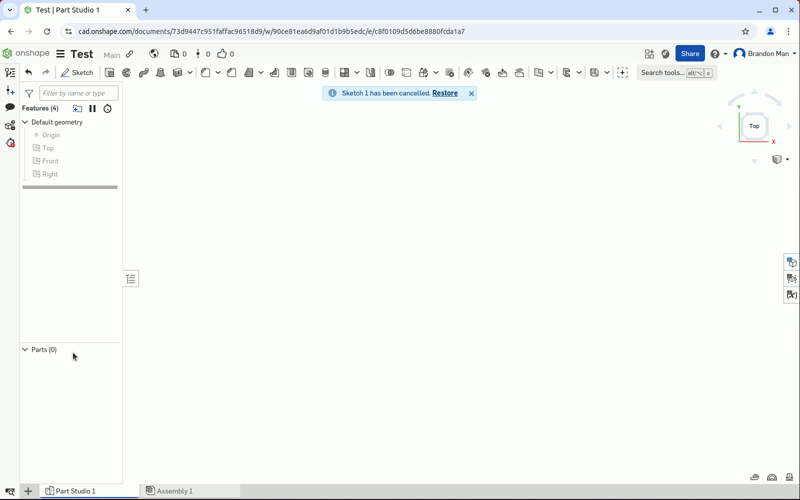
key(up)
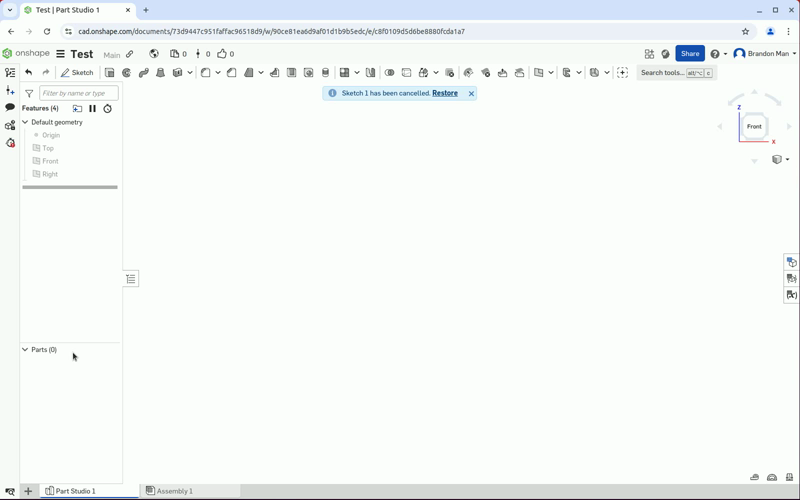
key_up(shift)
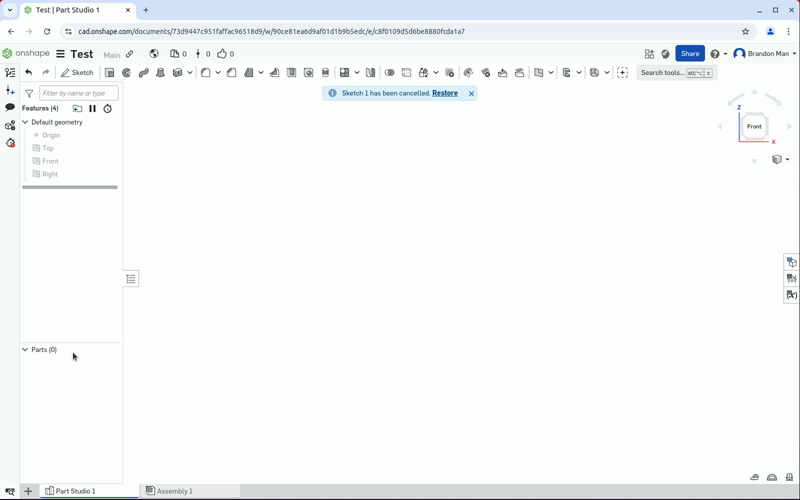
mouse_move(73, 352)
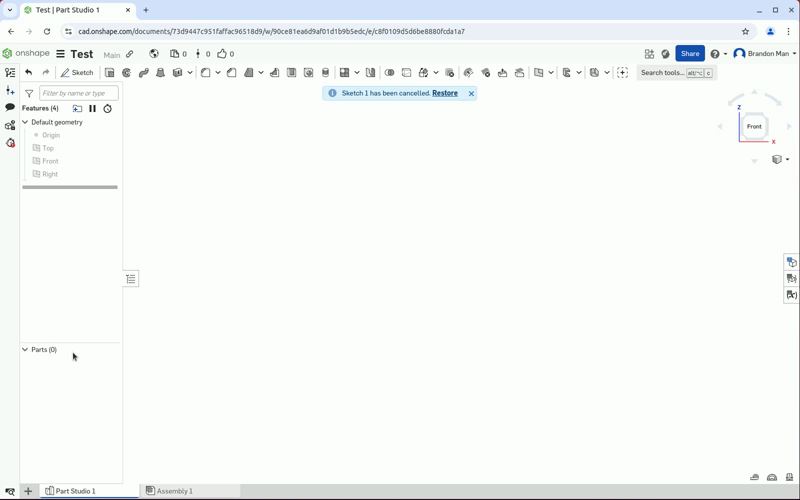
key(shift+y)
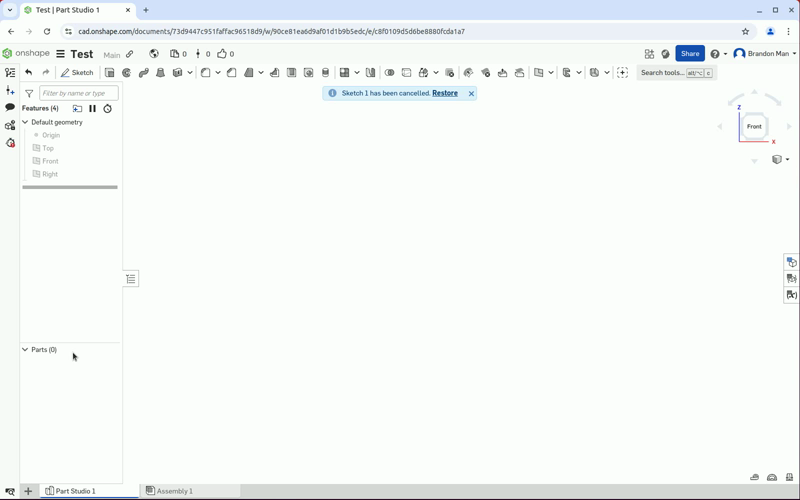
key(shift+s)
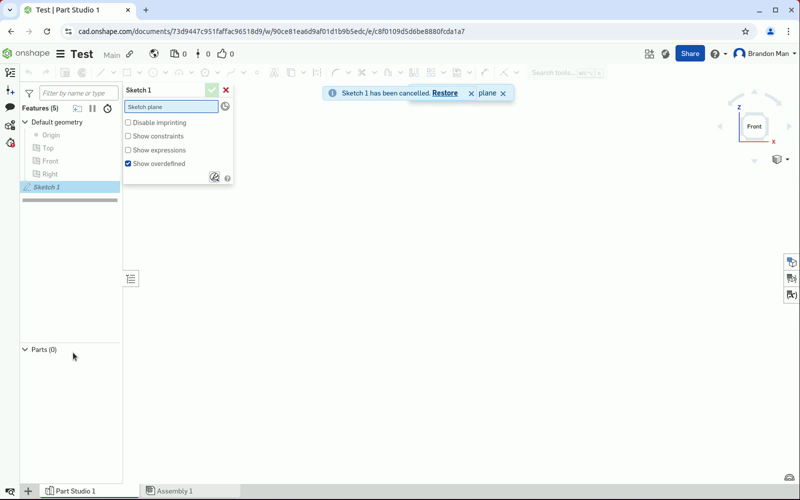
mouse_move(73, 163)
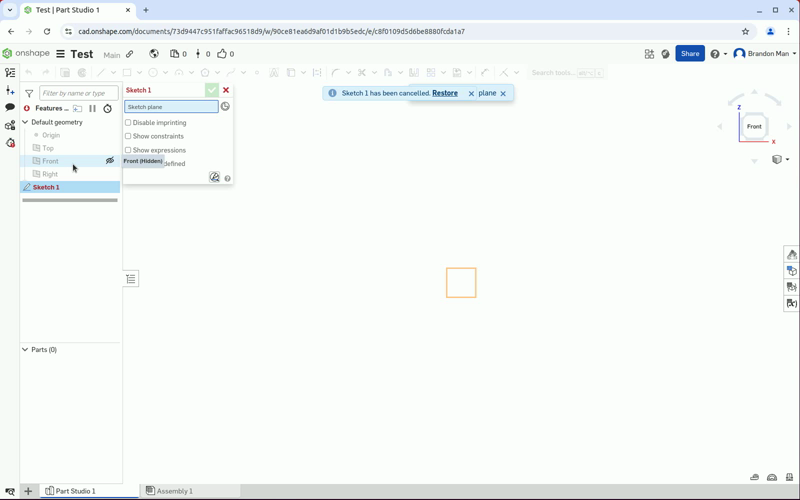
click(73, 163)
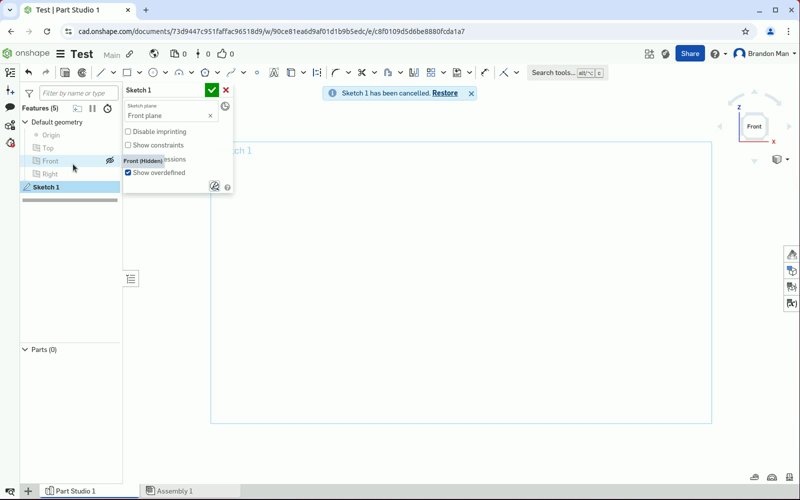
mouse_move(73, 352)
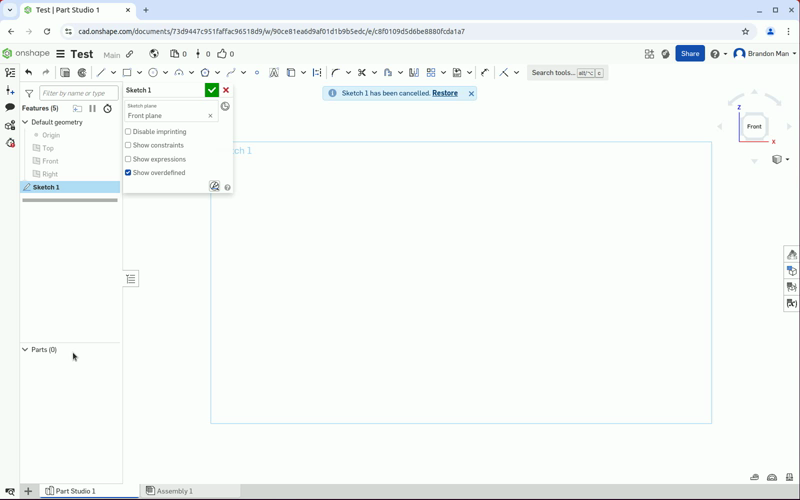
key(y)
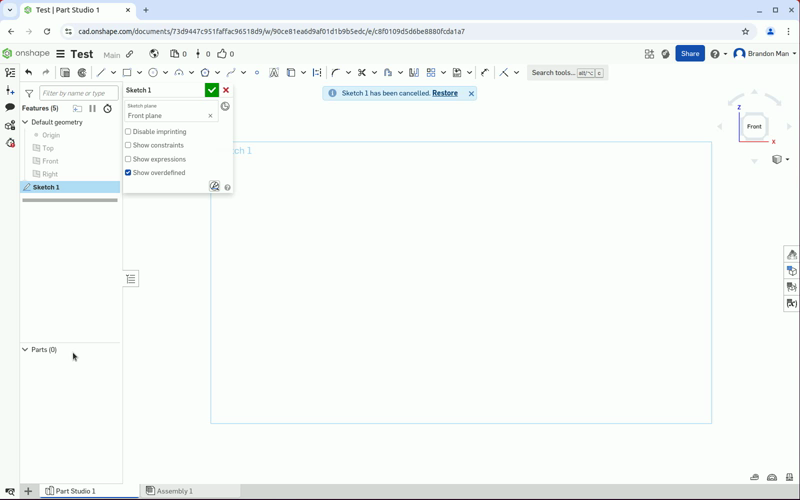
key(c)
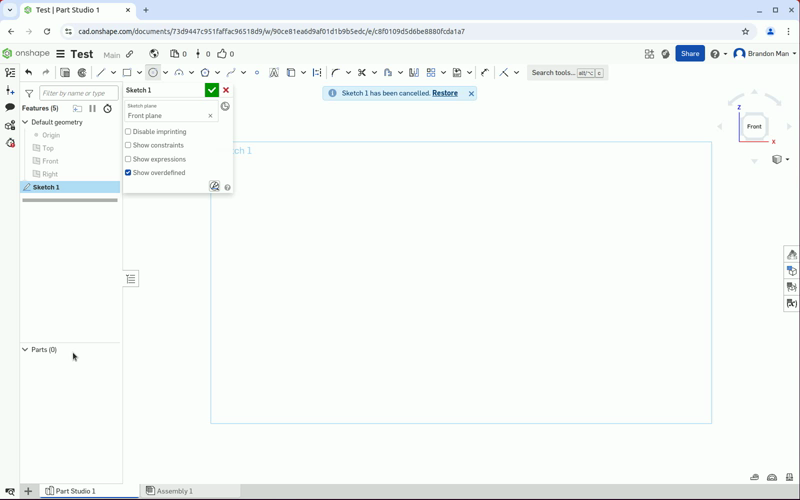
key_down(shift)
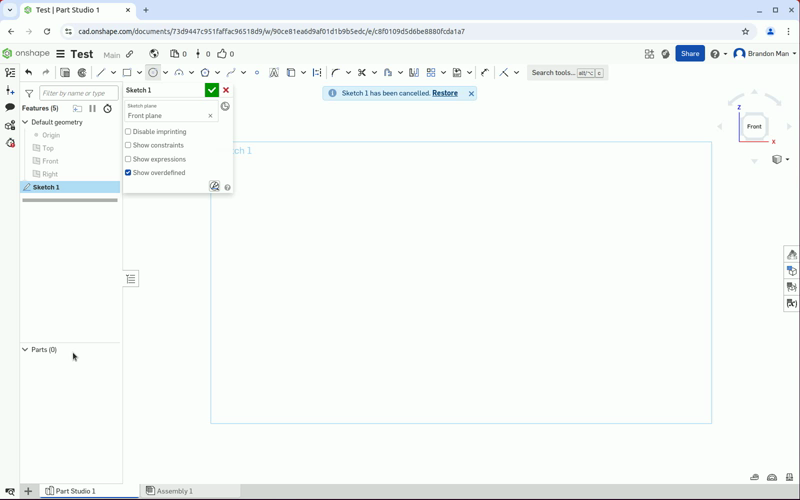
mouse_move(461, 282)
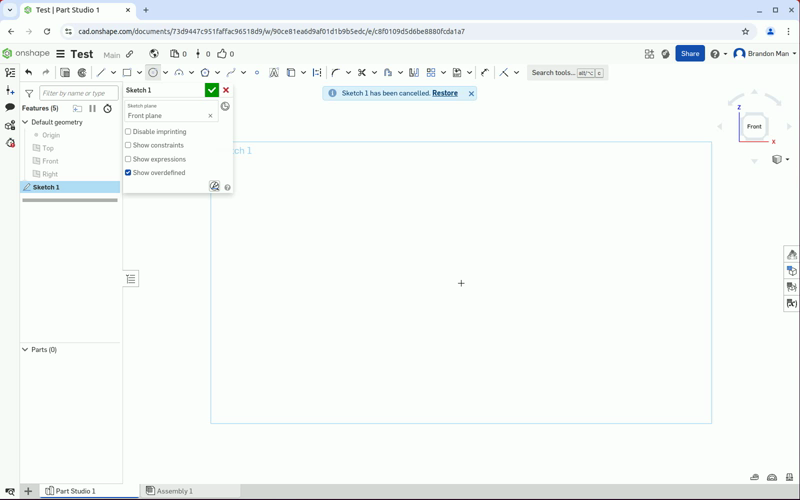
click(461, 282)
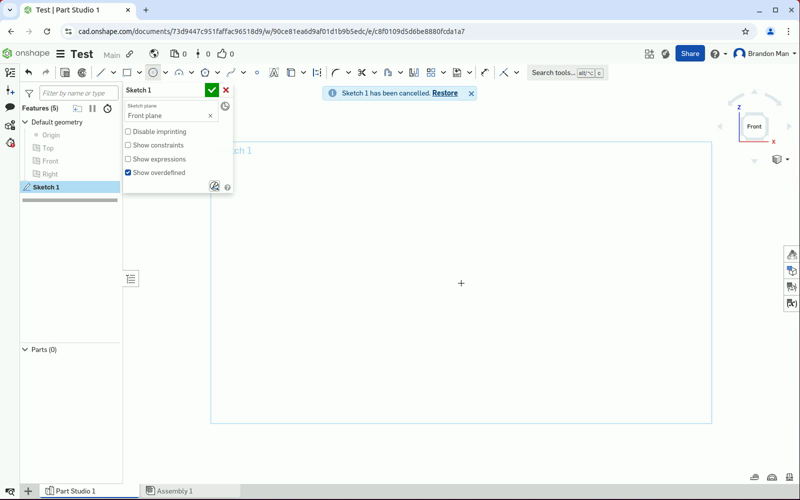
key_up(shift)
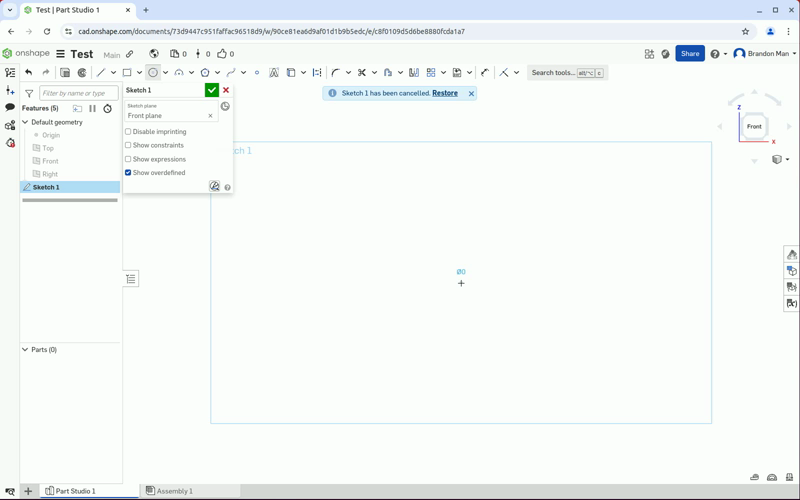
mouse_move(501, 282)
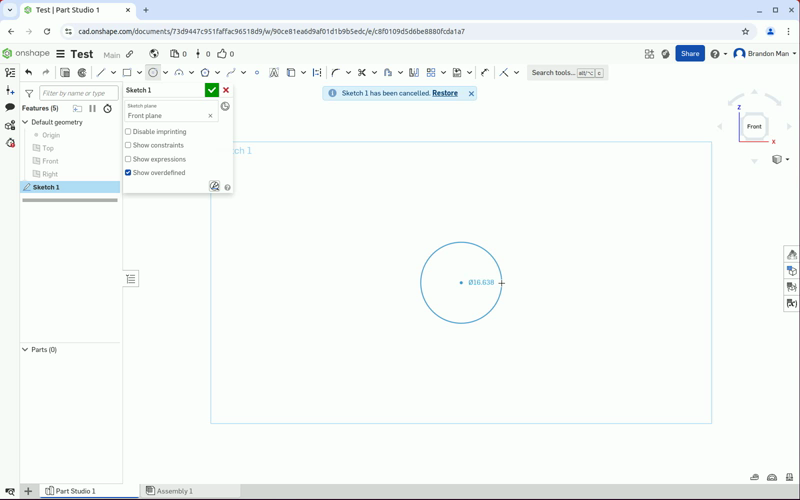
click(501, 282)
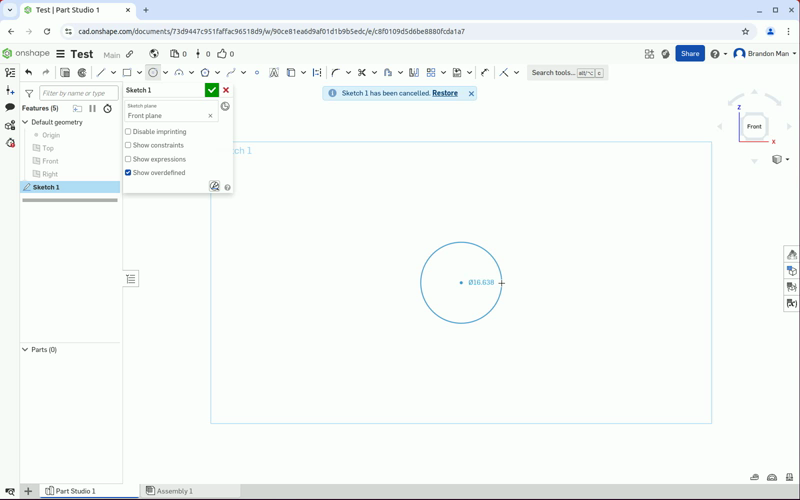
key(esc)
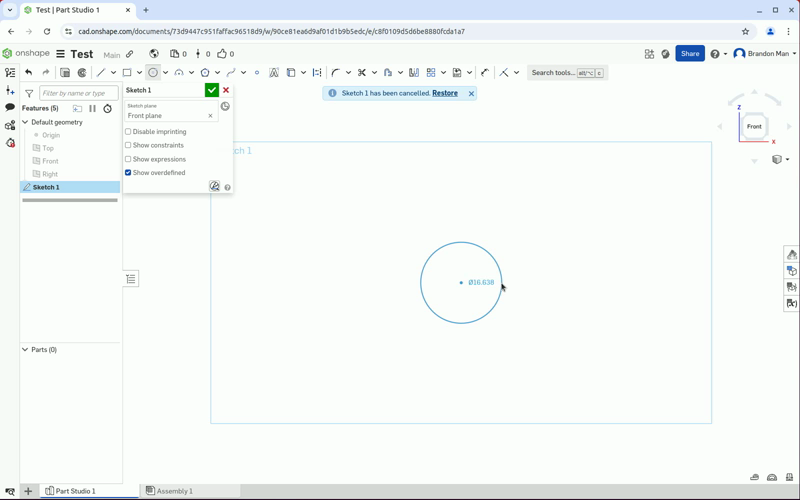
mouse_move(487, 301)
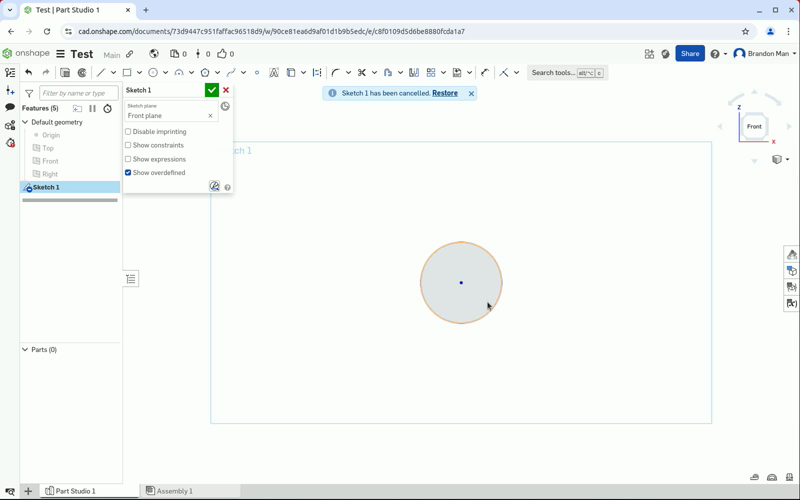
click(487, 301)
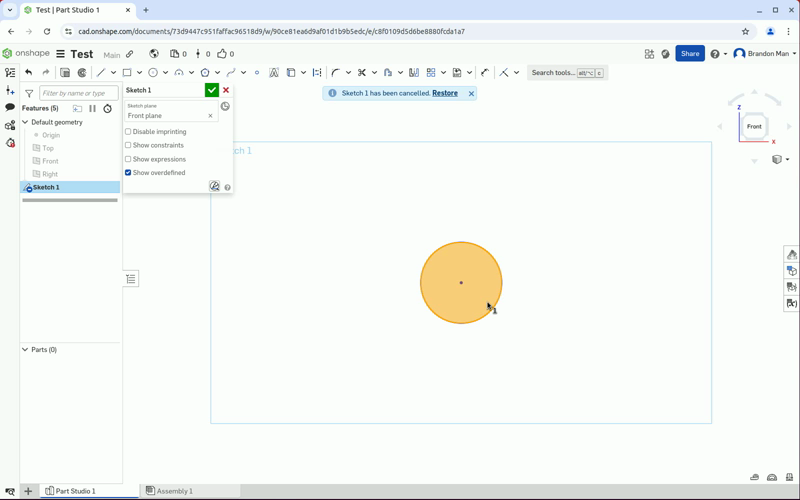
mouse_move(73, 352)
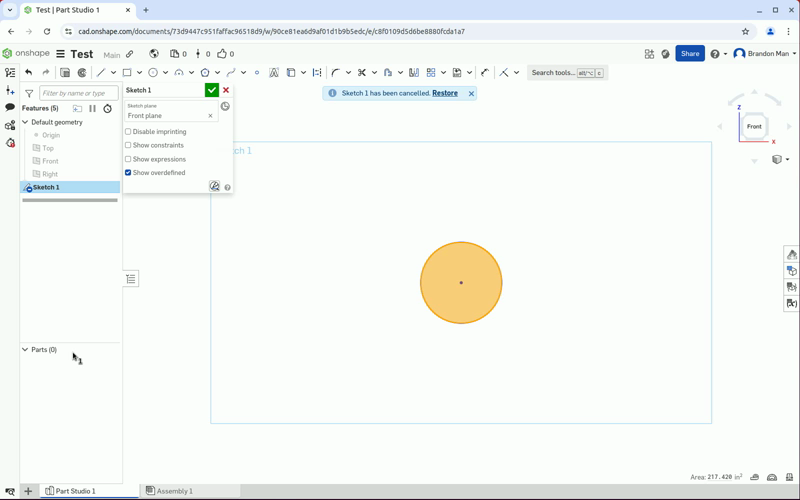
key(shift+y)
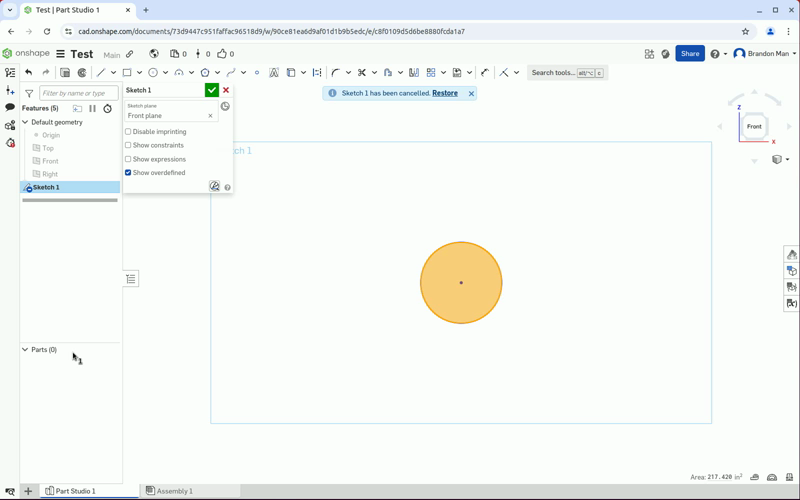
key(shift+e)
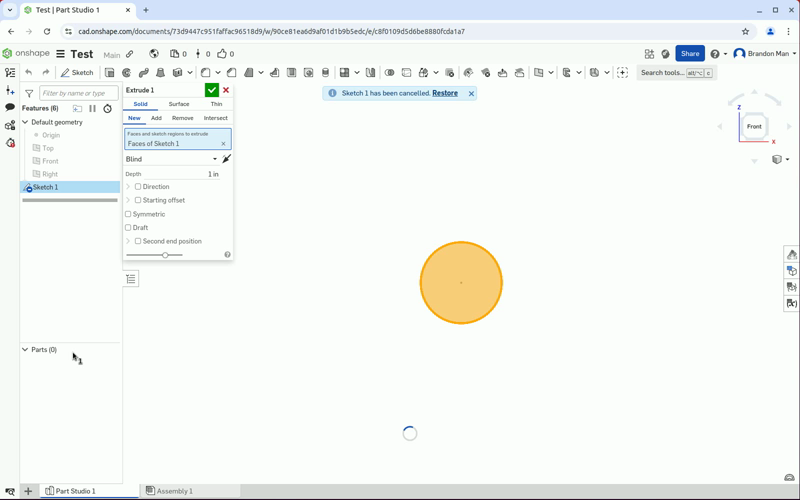
mouse_move(143, 106)
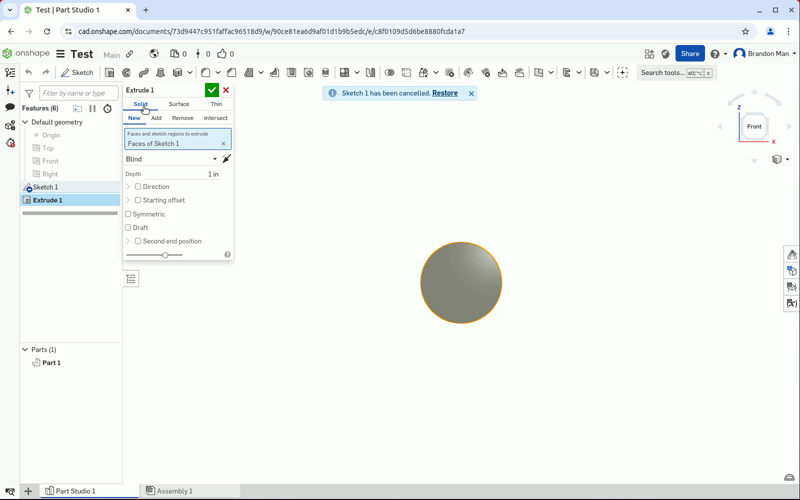
click(143, 106)
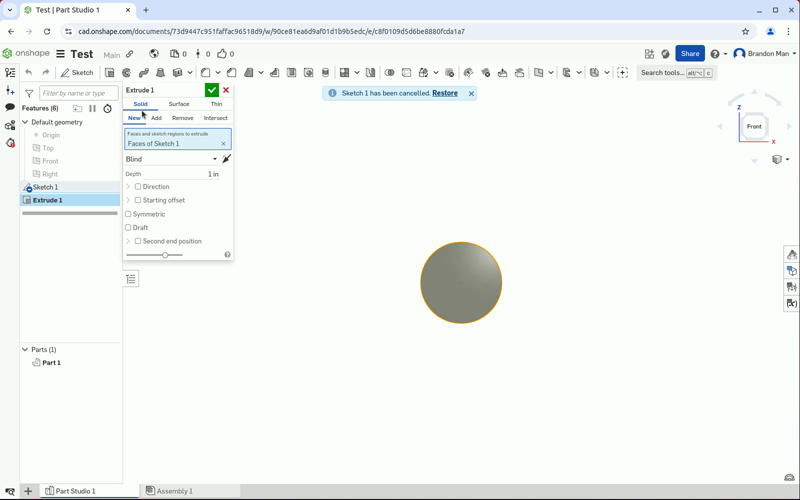
mouse_move(137, 120)
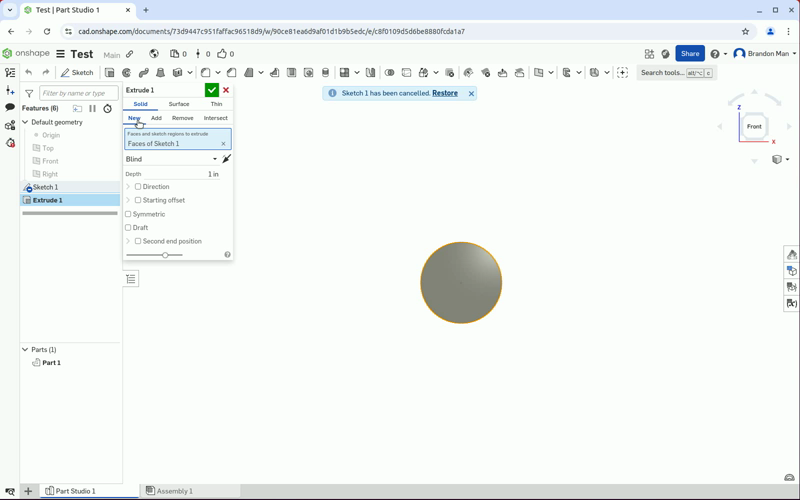
click(137, 120)
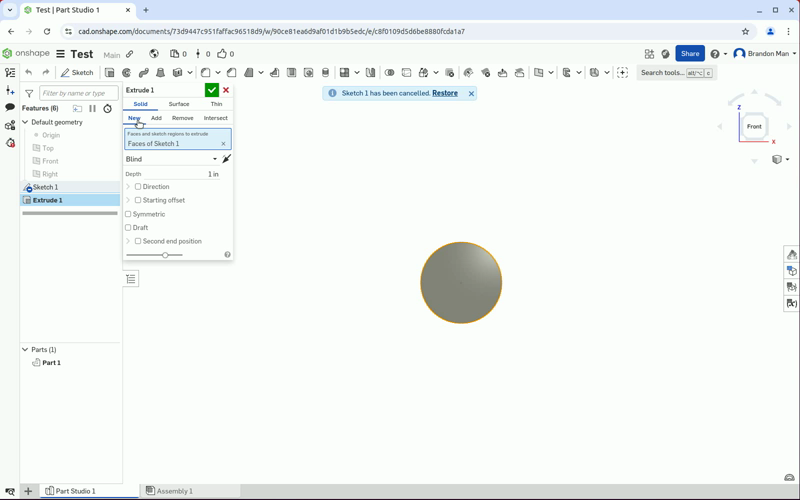
key(tab, 4)
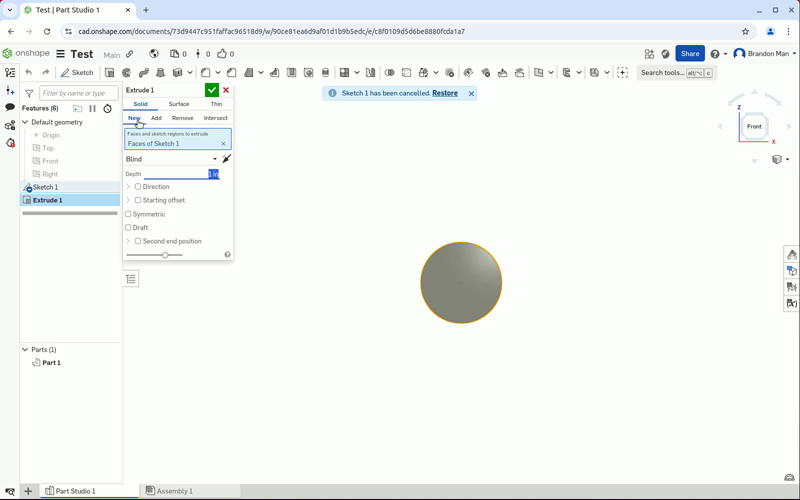
text(6.74)
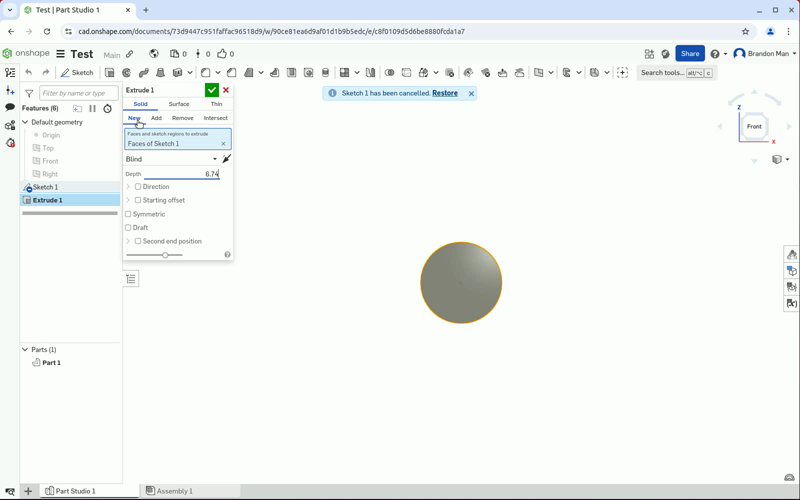
key(enter)
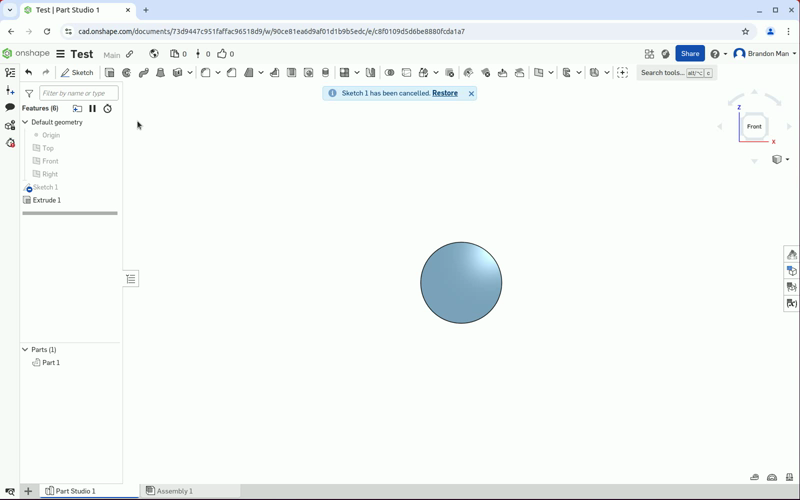
key(shift+h)
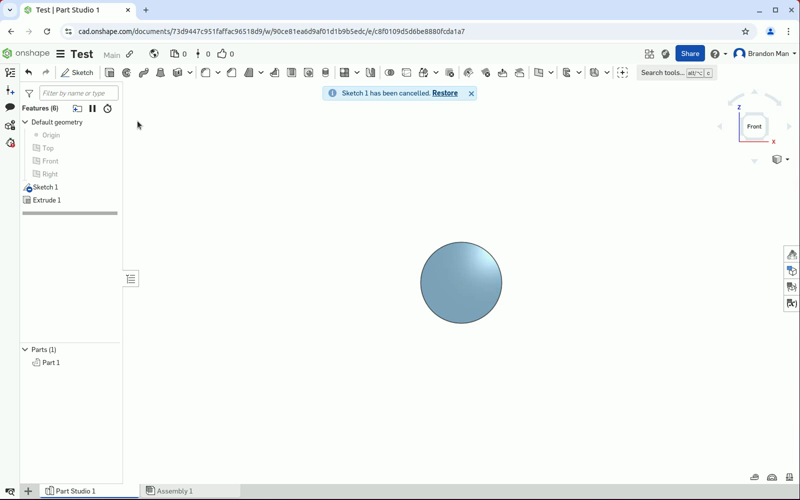
key(shift+h)
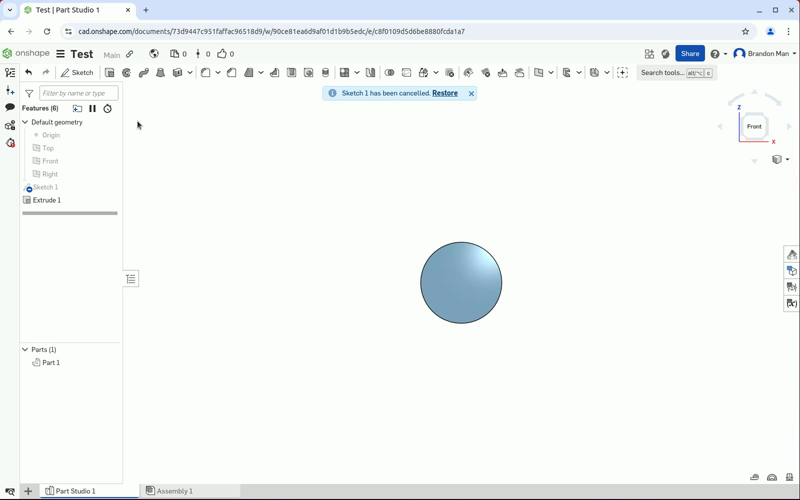
mouse_move(73, 189)
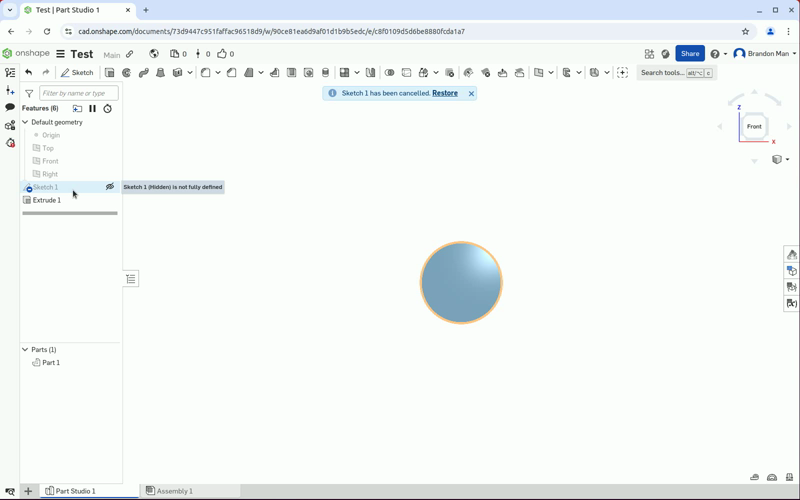
click(73, 189)
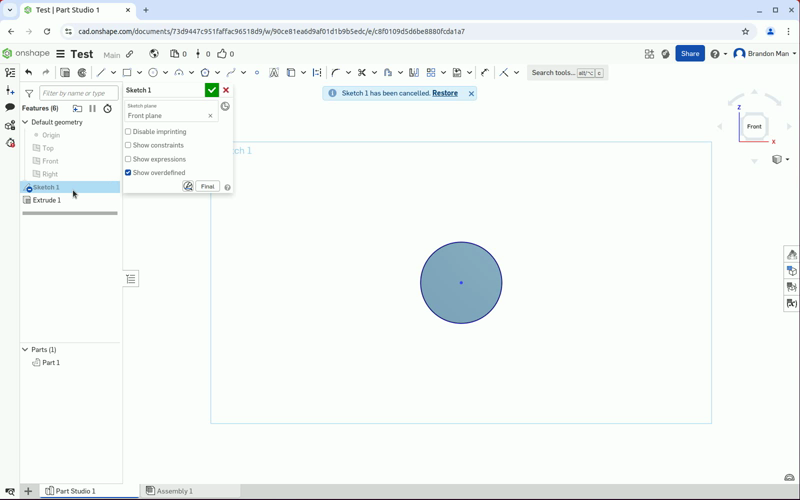
mouse_move(229, 92)
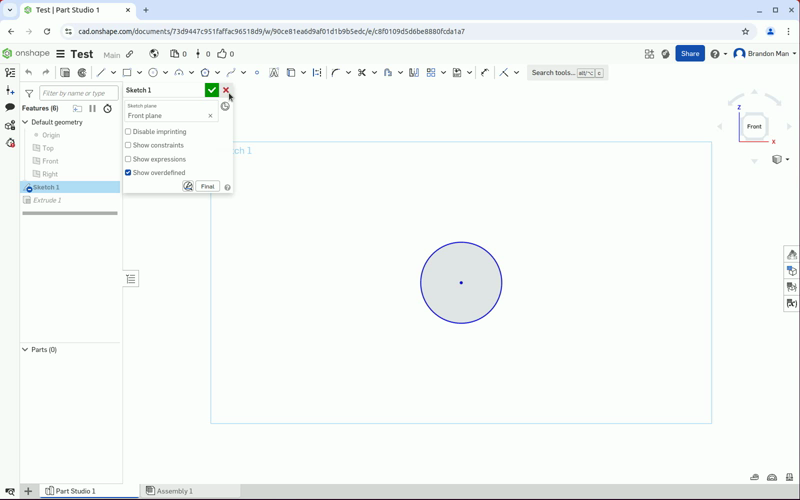
click(229, 92)
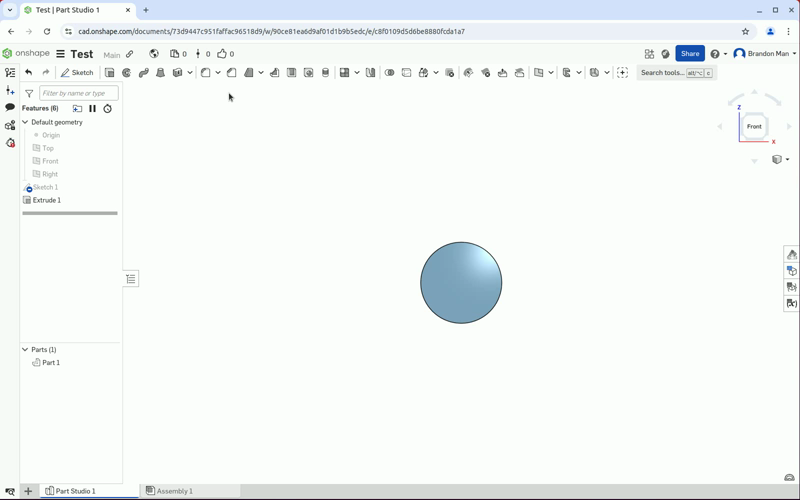
mouse_move(541, 75)
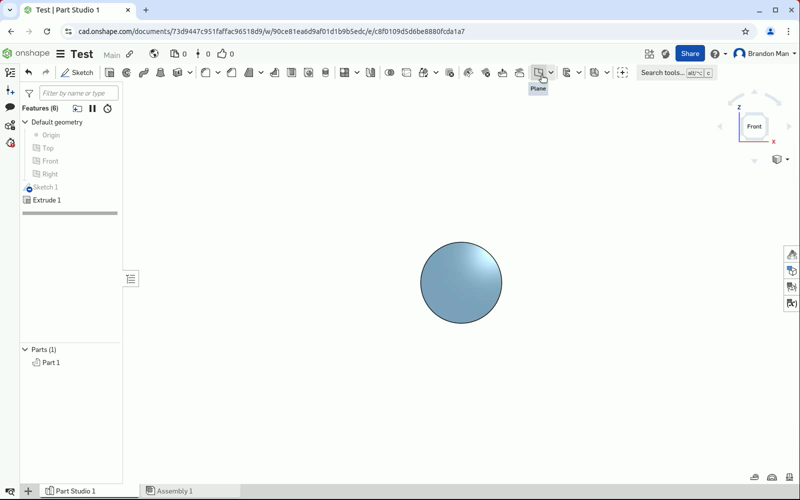
click(541, 75)
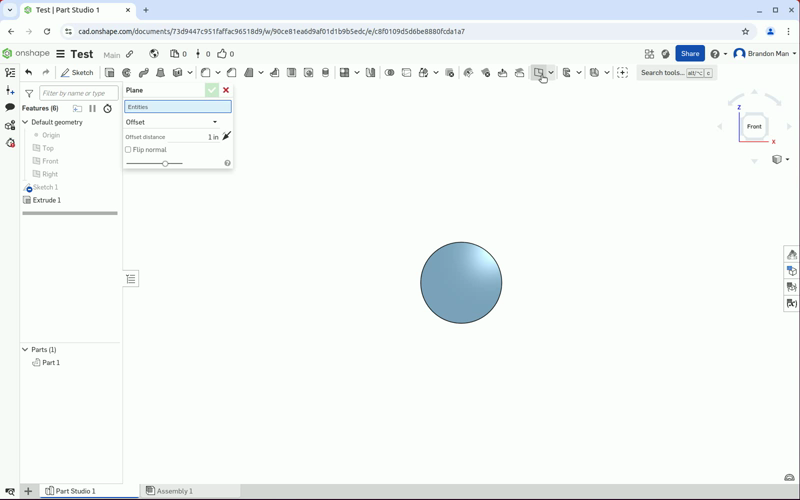
mouse_move(73, 163)
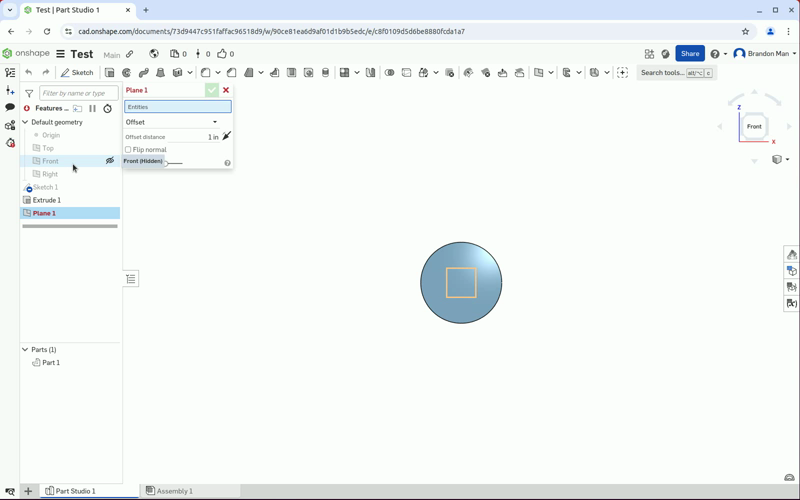
click(73, 163)
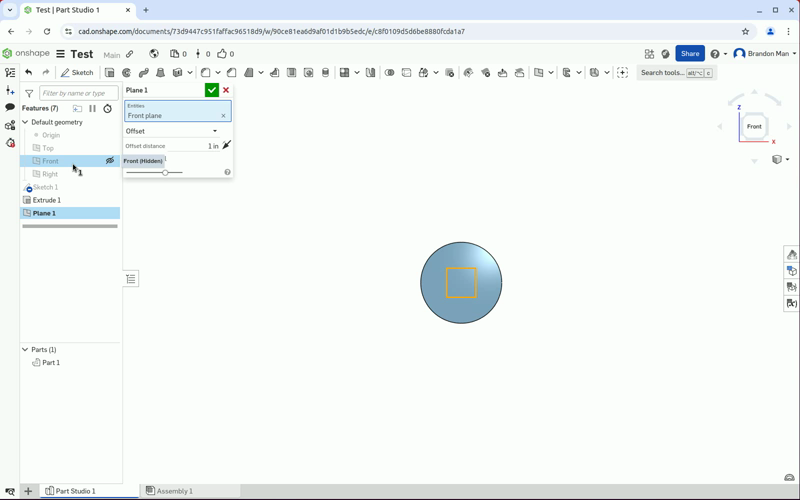
key(tab, 2)
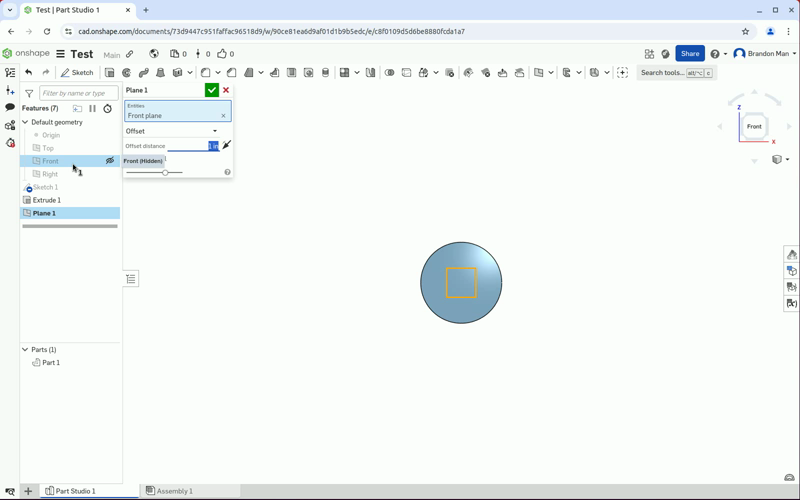
text(6.748)
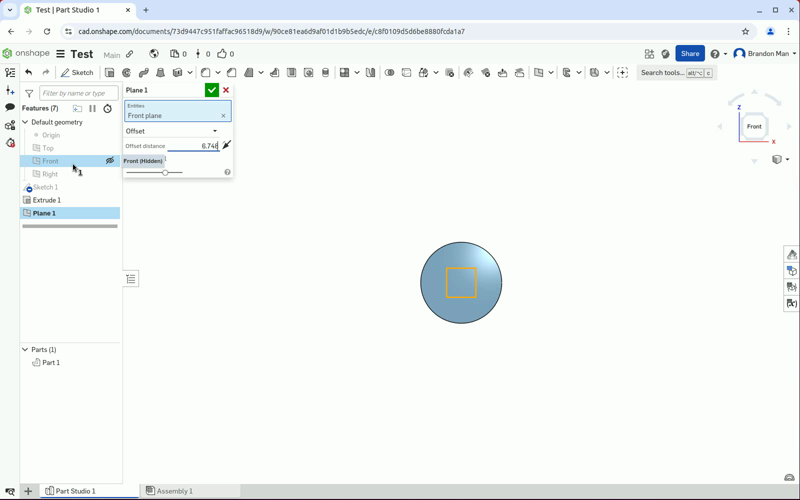
key(enter, 2)
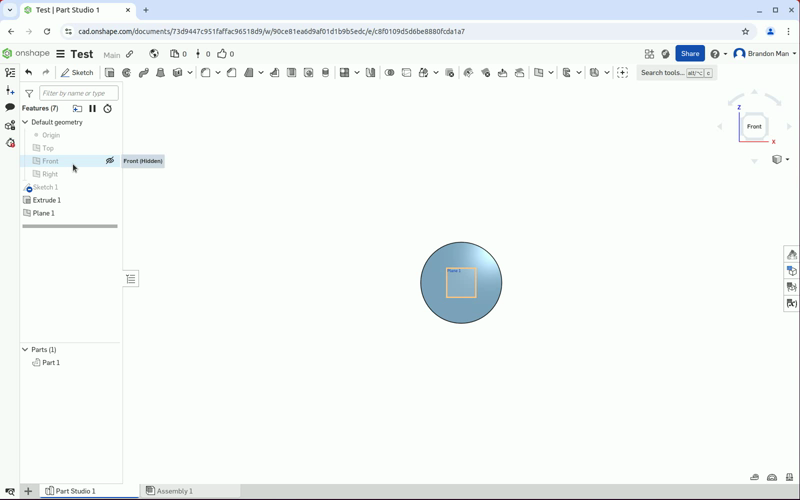
key(shift+s)
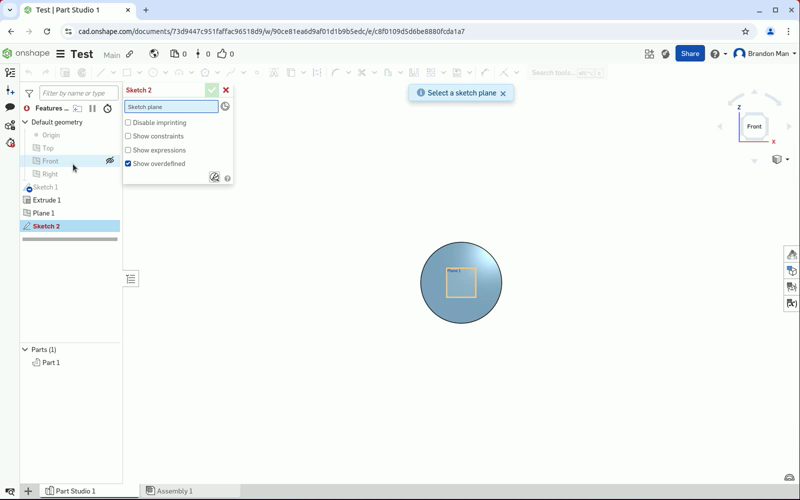
mouse_move(73, 215)
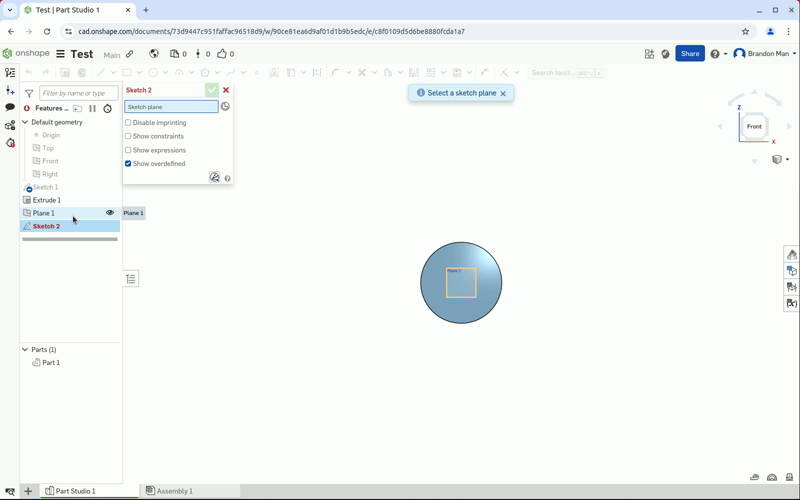
click(73, 215)
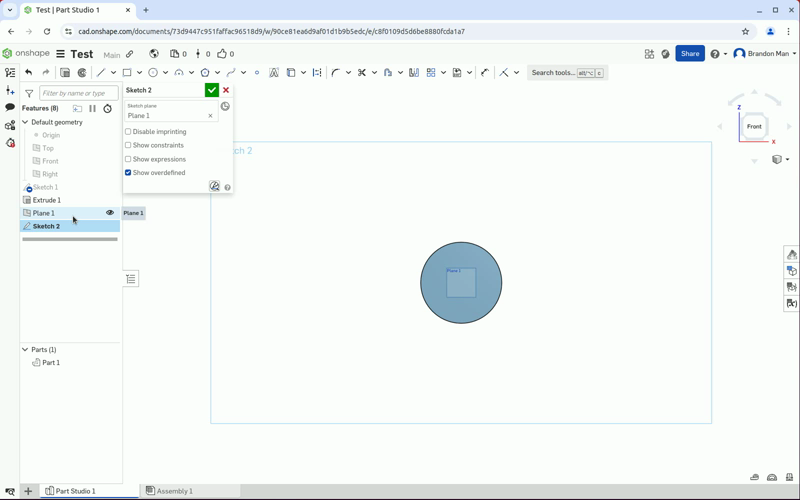
mouse_move(73, 352)
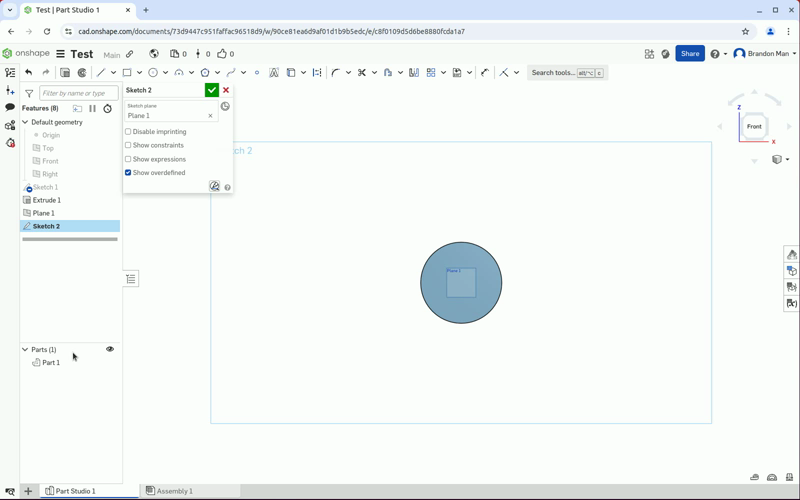
key(y)
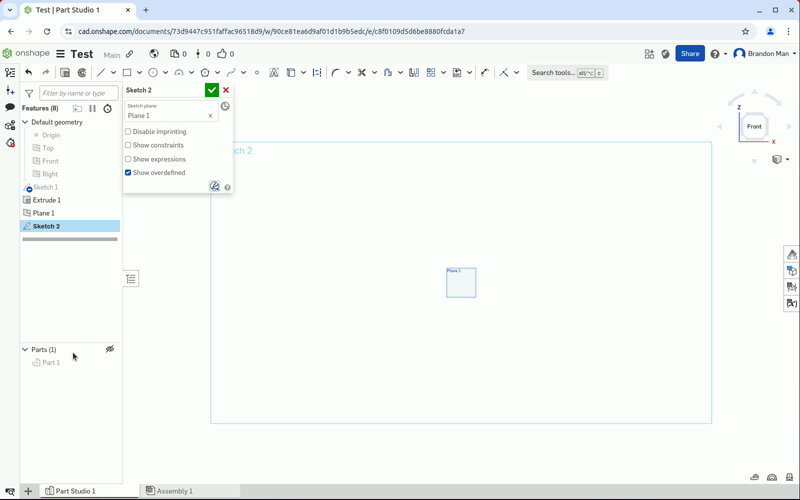
key(c)
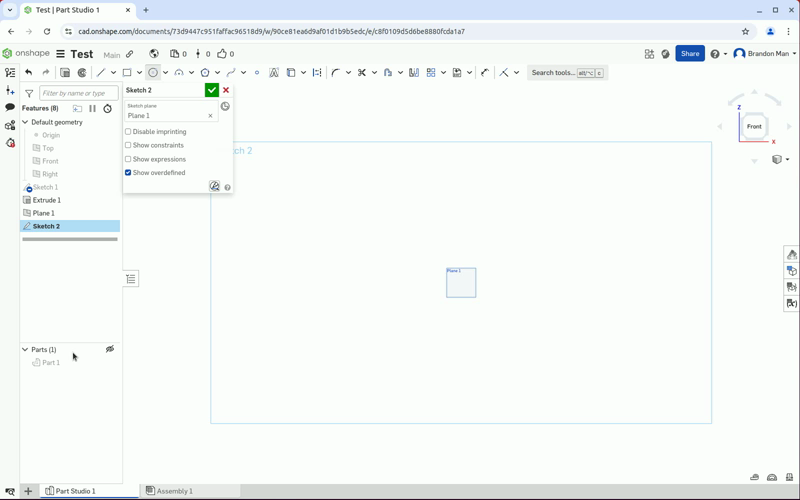
key_down(shift)
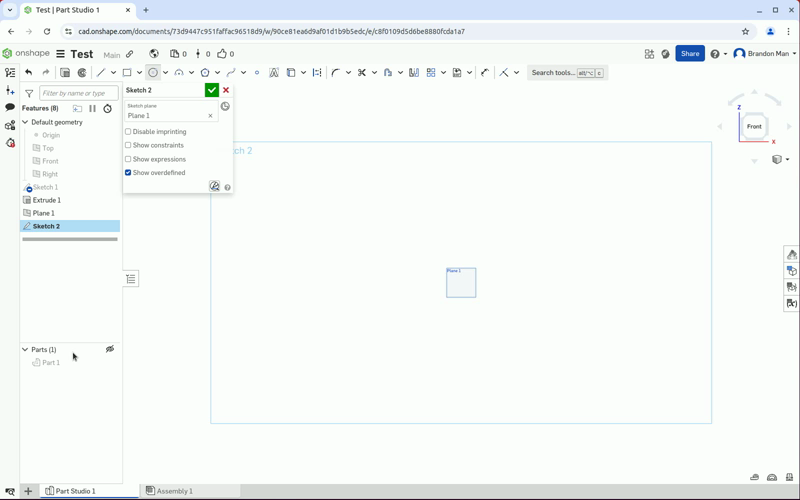
mouse_move(460, 282)
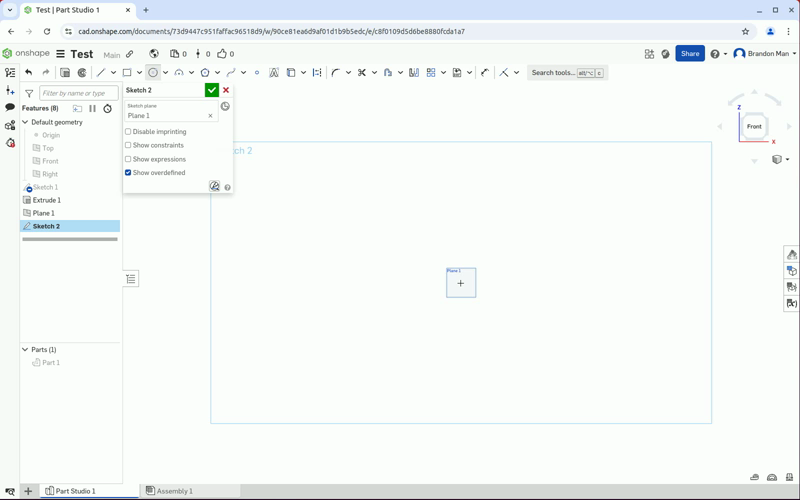
click(460, 282)
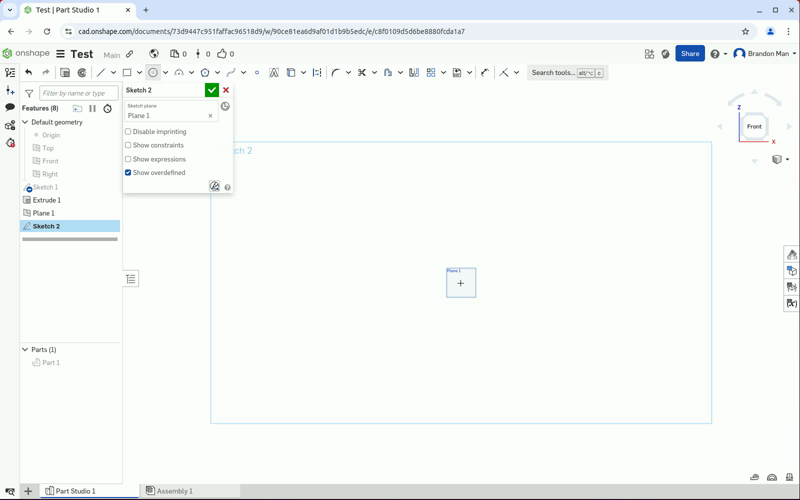
key_up(shift)
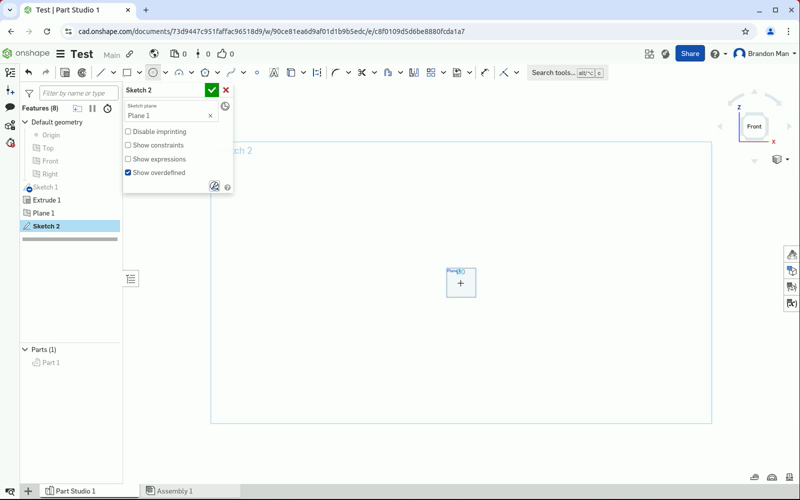
mouse_move(495, 282)
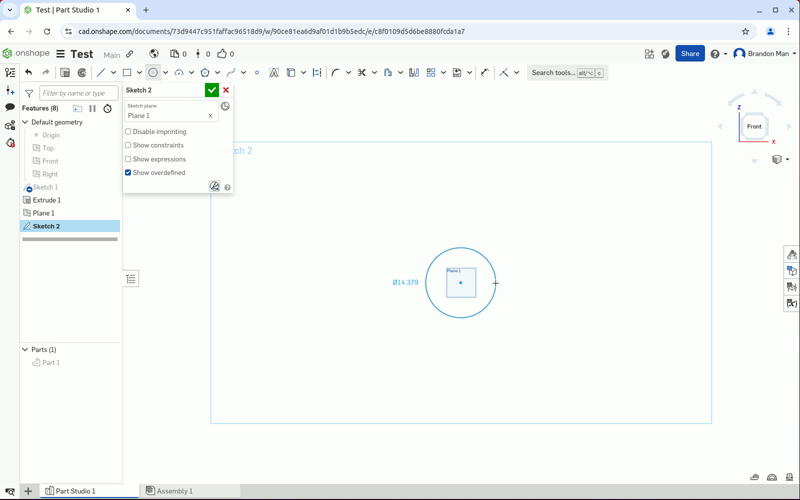
click(495, 282)
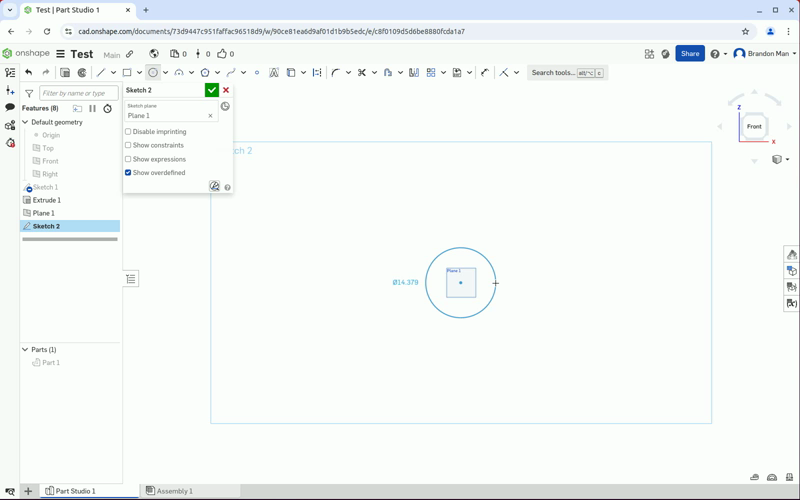
key(esc)
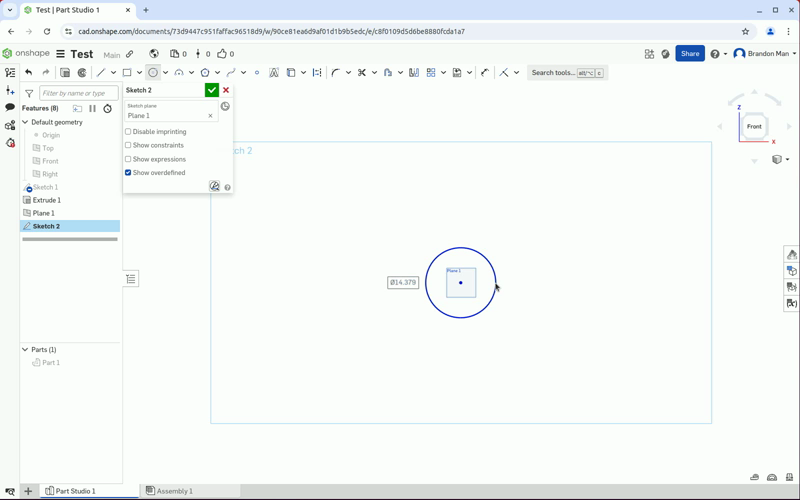
mouse_move(482, 268)
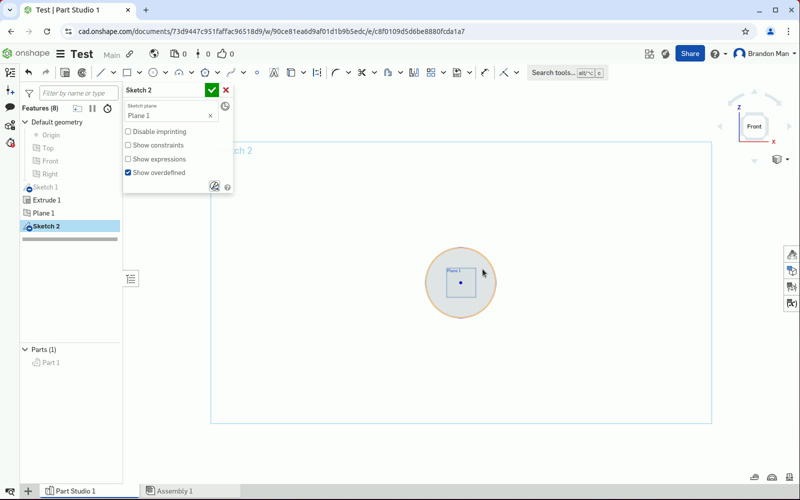
click(482, 268)
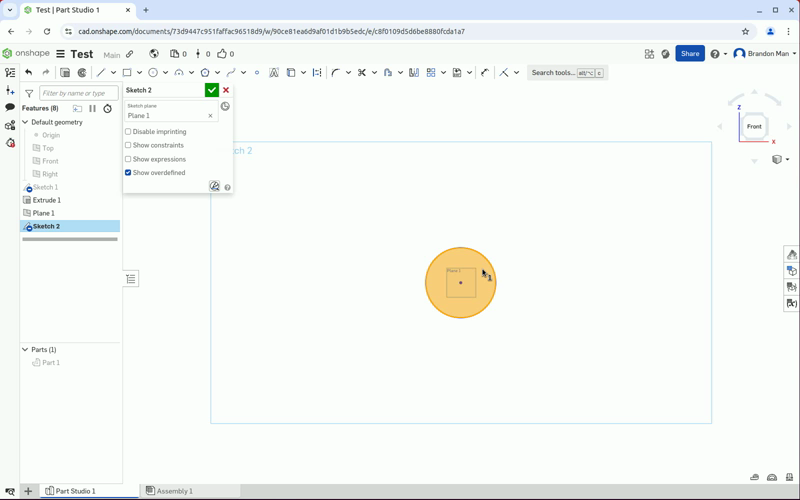
mouse_move(73, 352)
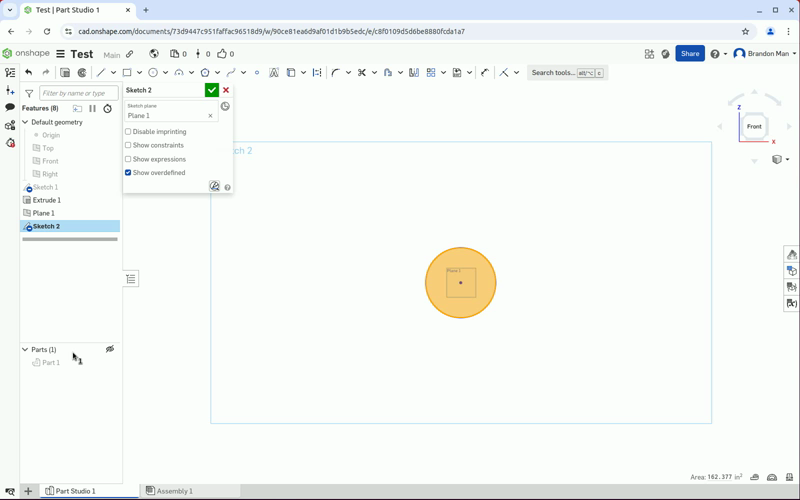
key(shift+y)
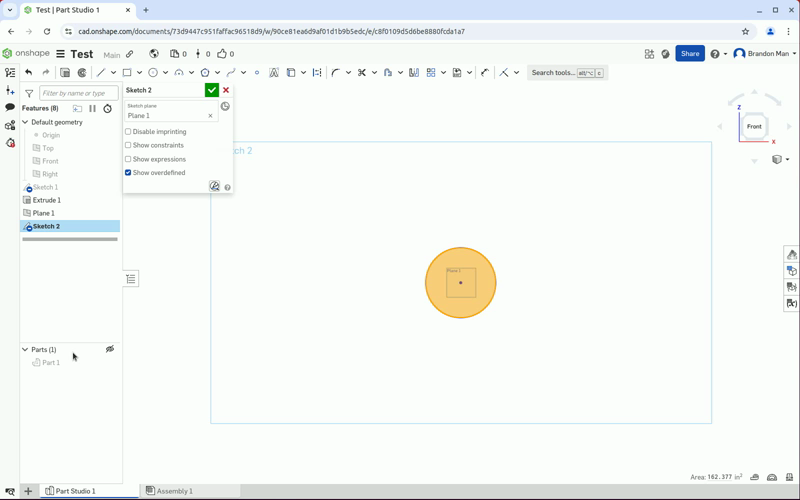
key(shift+e)
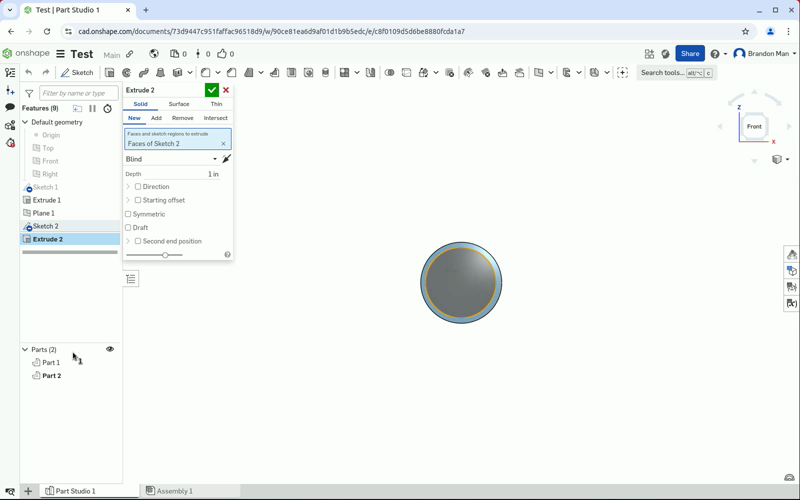
mouse_move(143, 106)
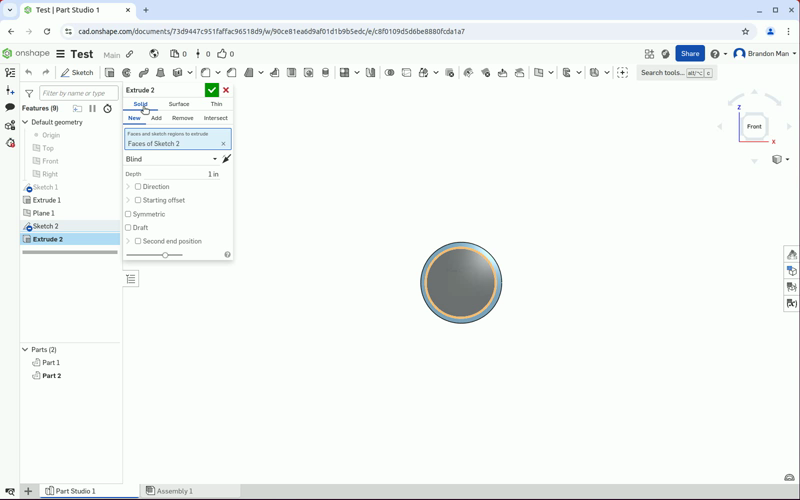
click(143, 106)
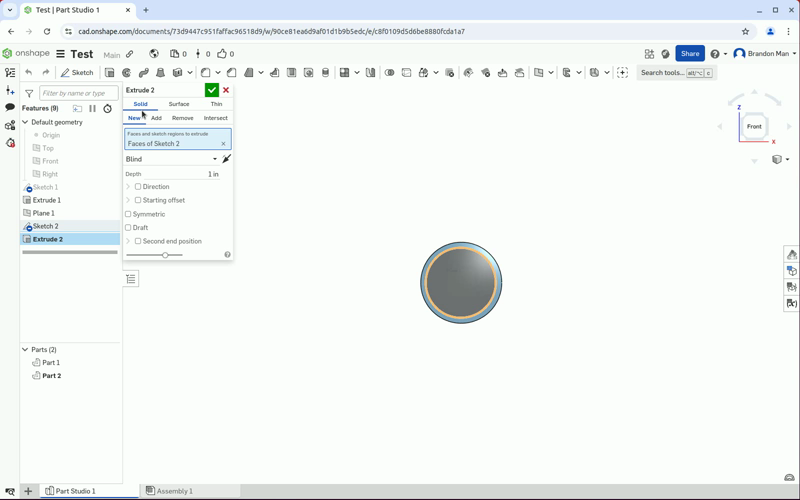
mouse_move(137, 120)
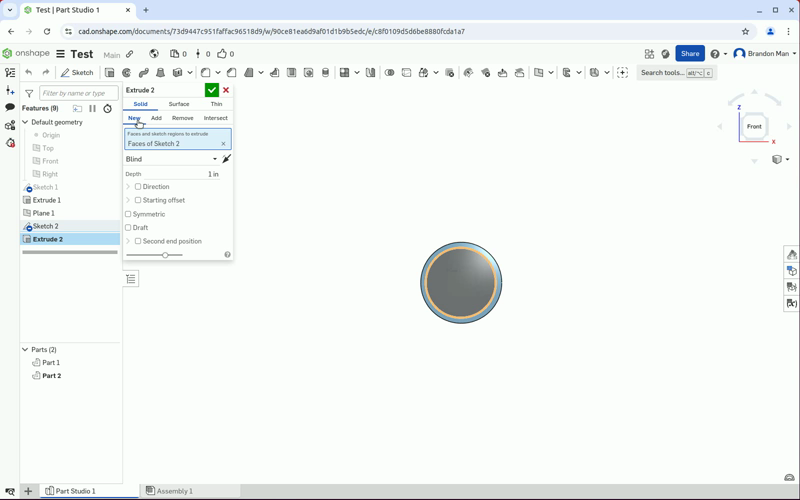
click(137, 120)
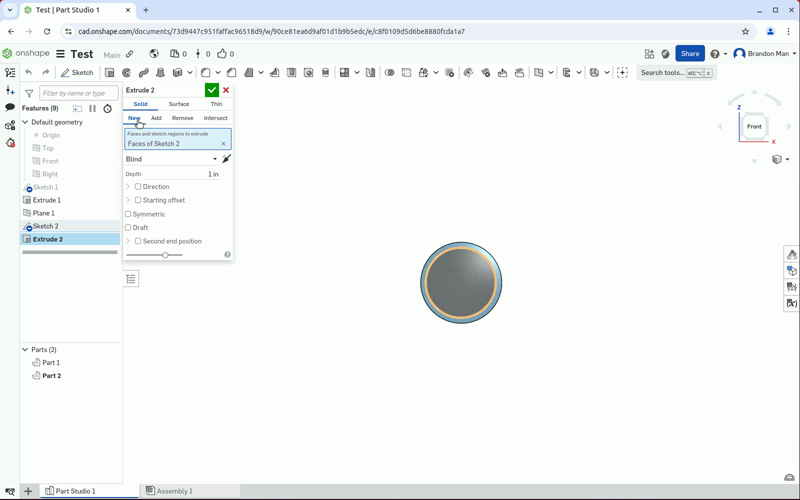
key(tab, 4)
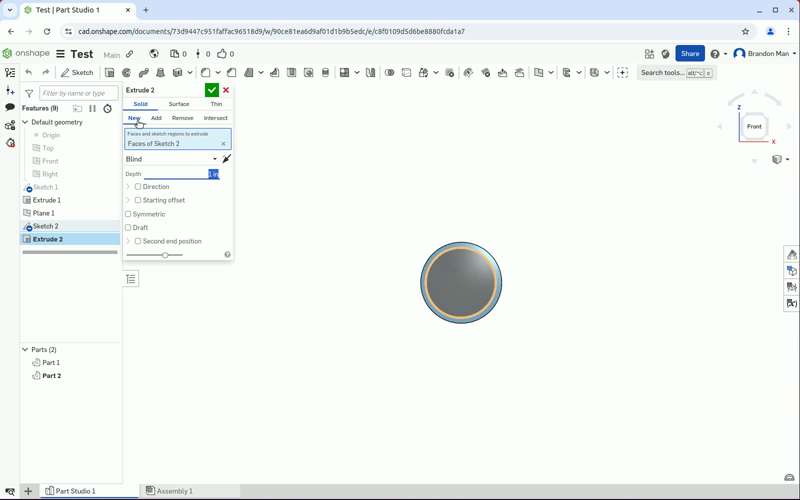
text(16.368)
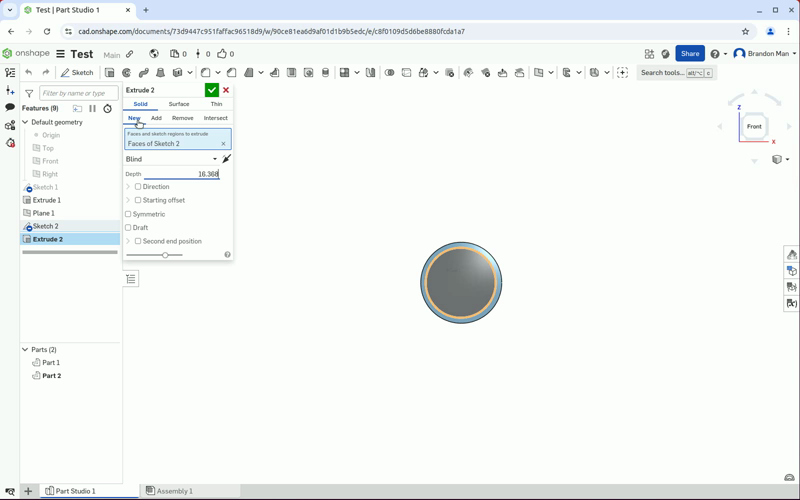
key(enter)
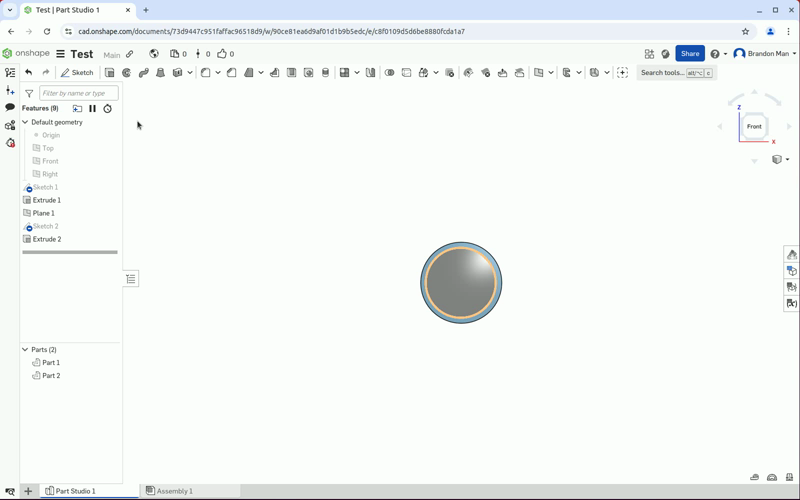
key(shift+h)
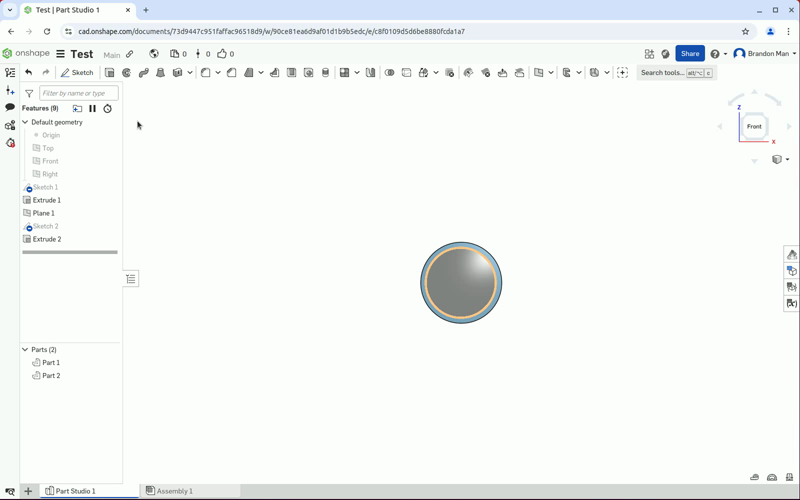
key(shift+h)
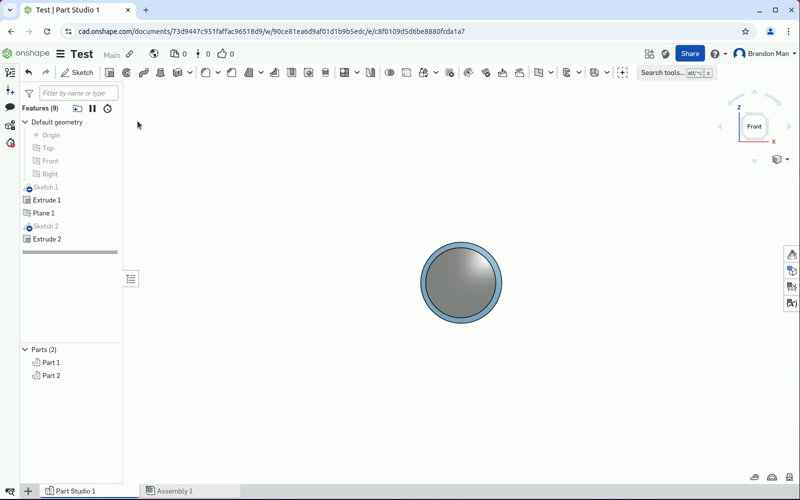
mouse_move(73, 189)
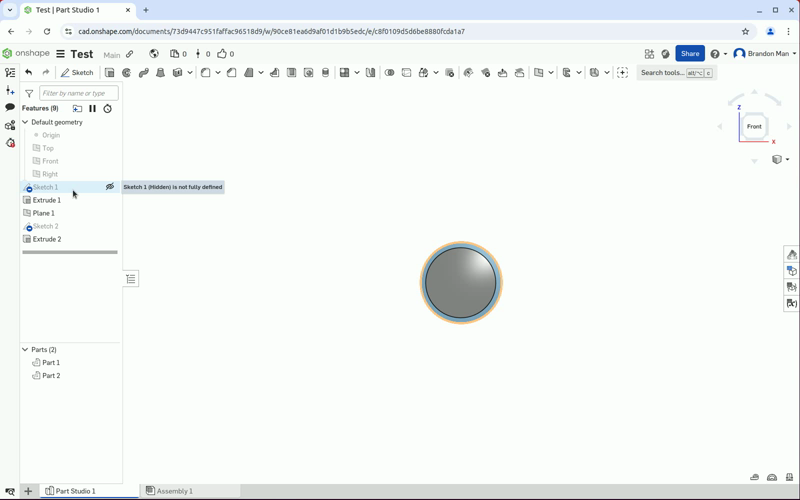
click(73, 189)
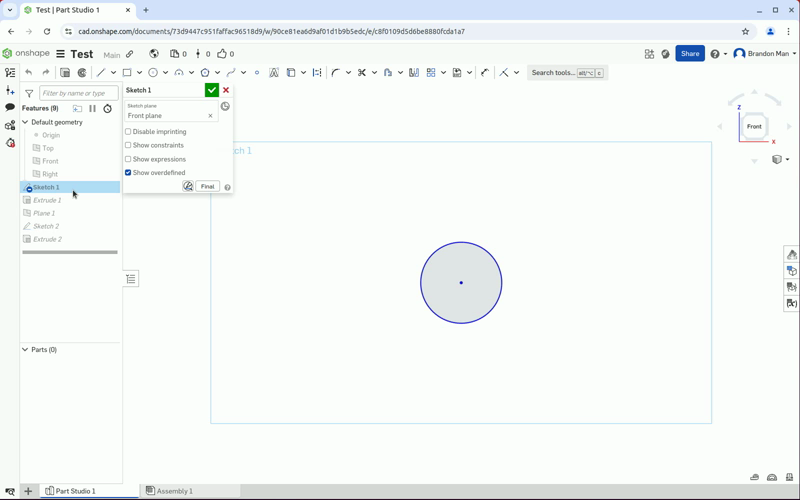
mouse_move(229, 92)
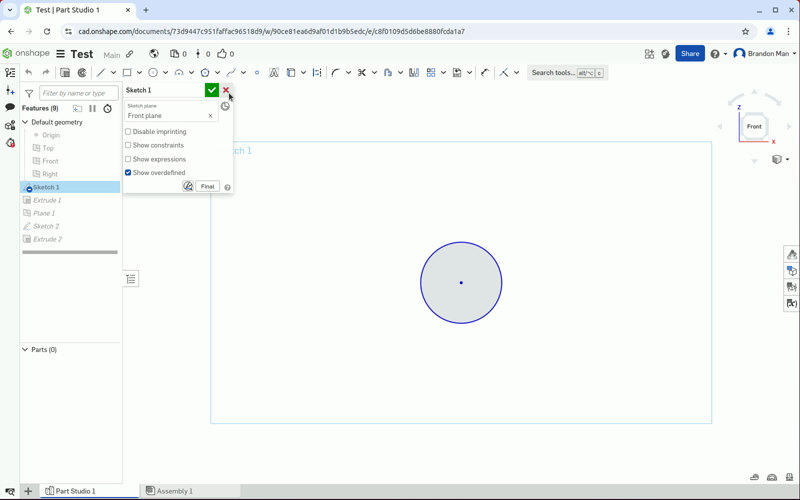
click(229, 92)
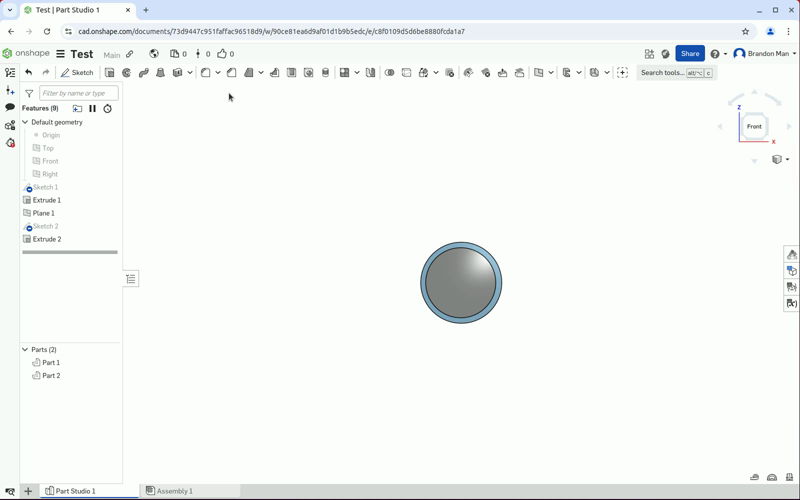
mouse_move(73, 352)
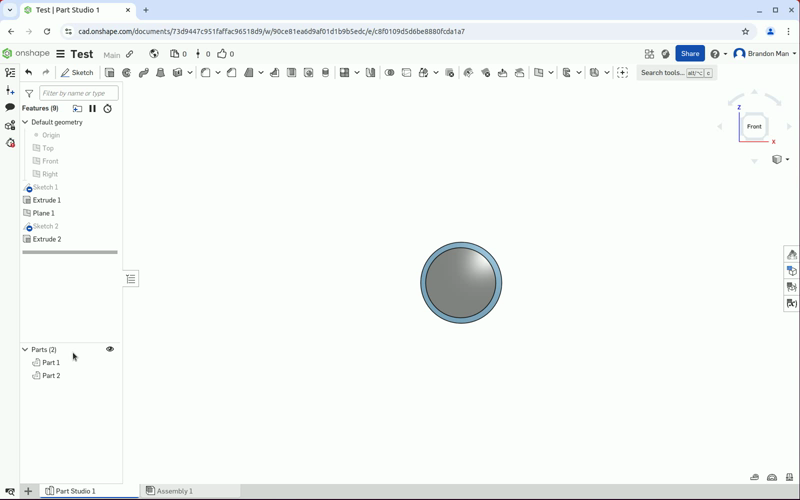
key(y)
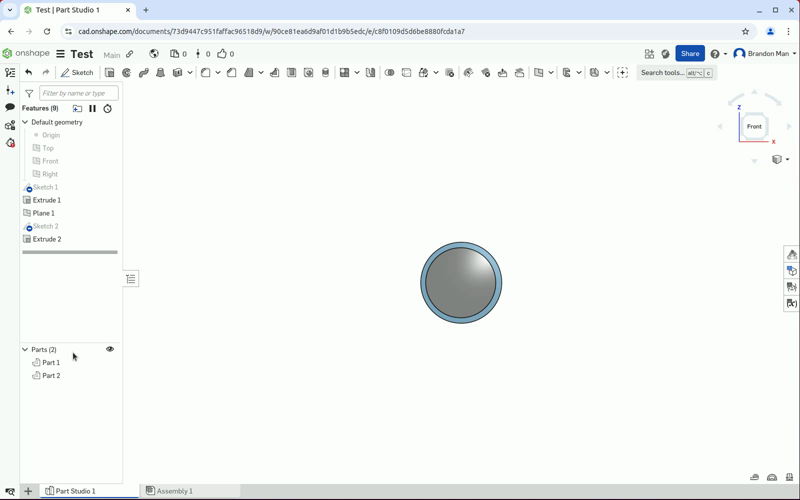
key(shift+p)
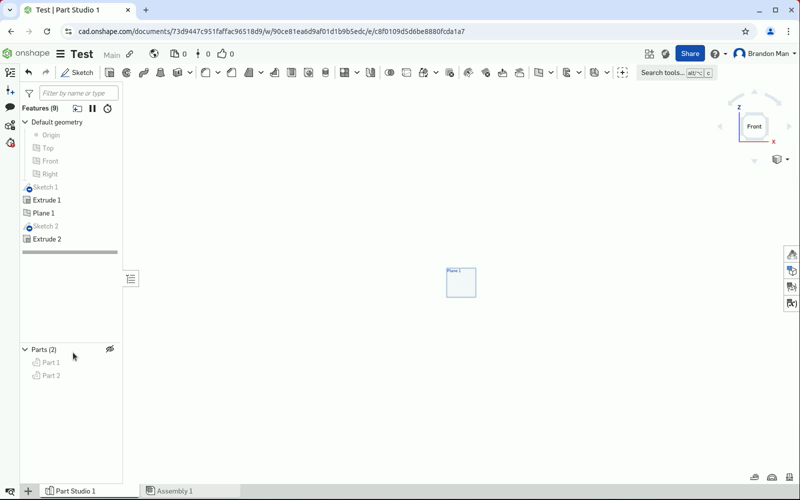
key(space)
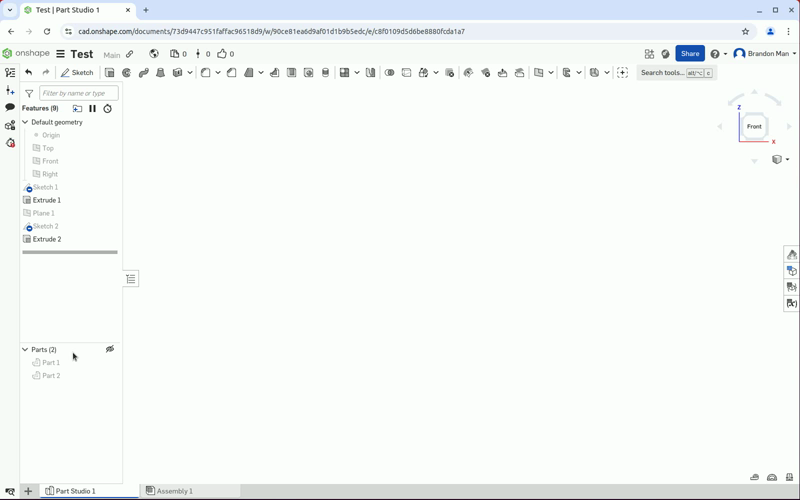
key_down(shift)
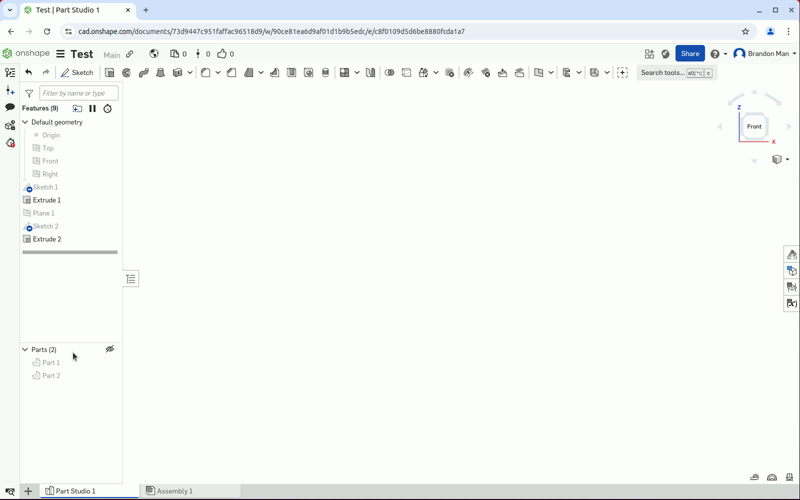
key(left)
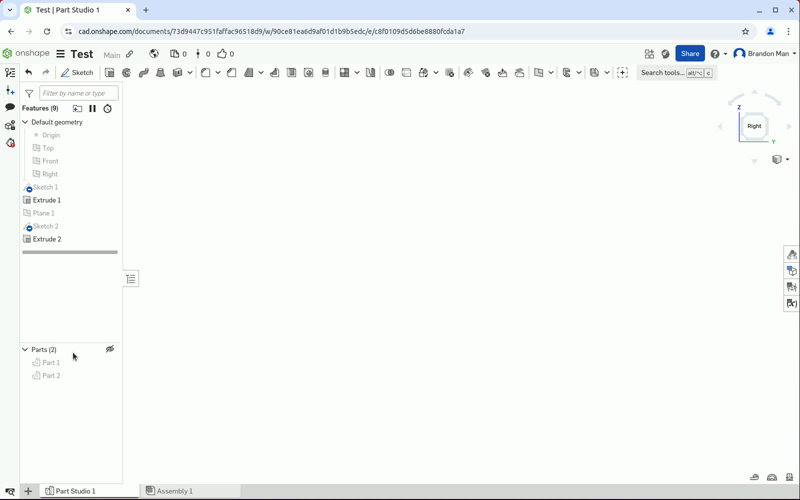
key_up(shift)
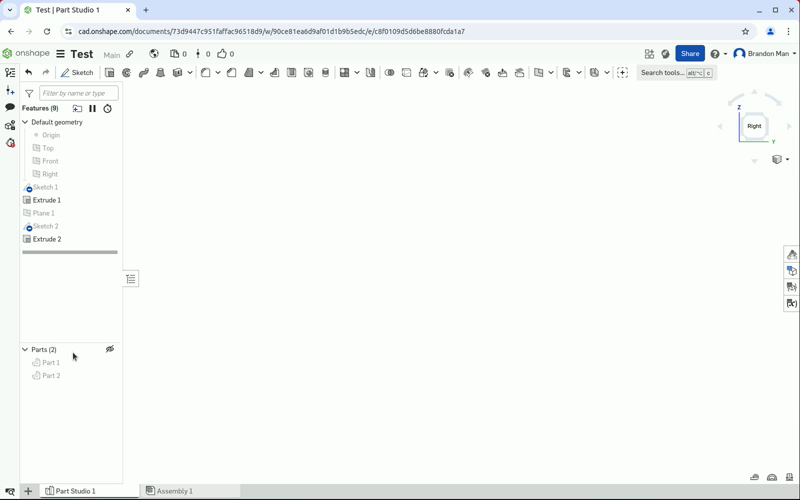
mouse_move(73, 352)
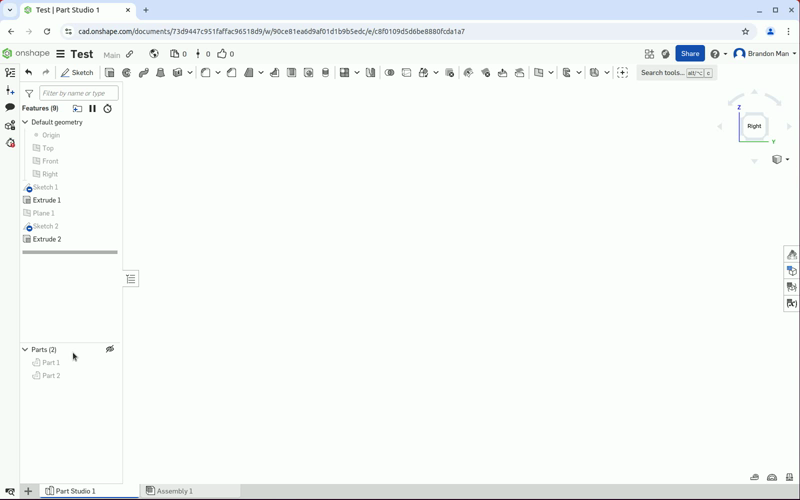
key(shift+y)
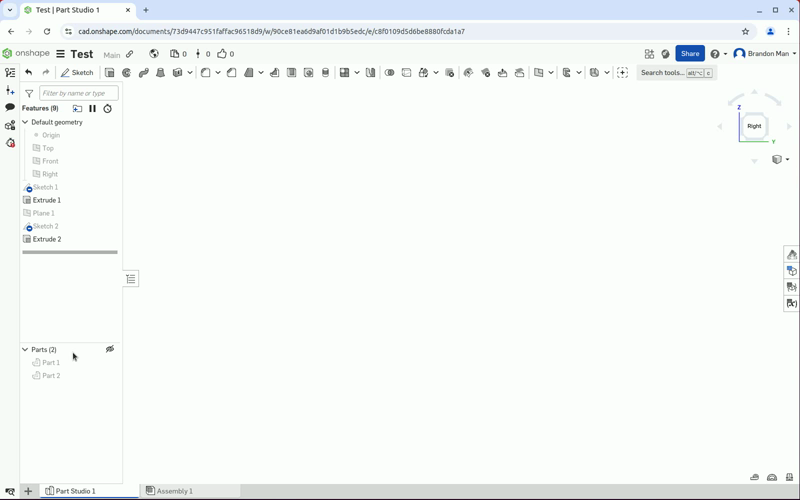
key(shift+s)
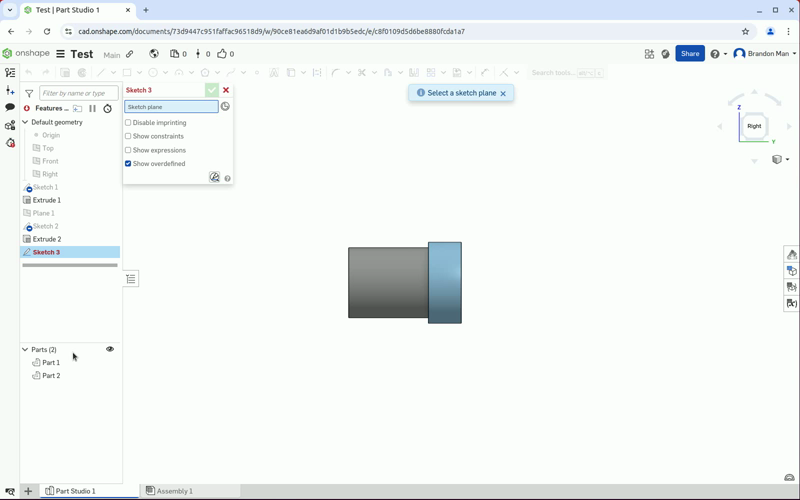
mouse_move(73, 176)
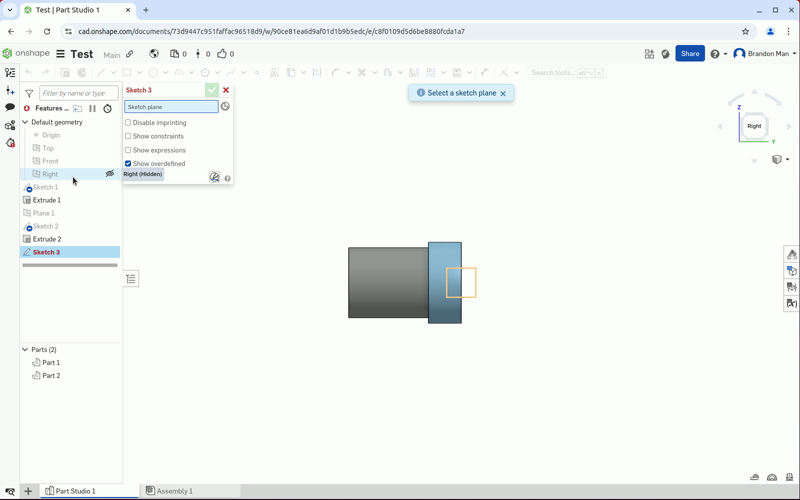
click(73, 176)
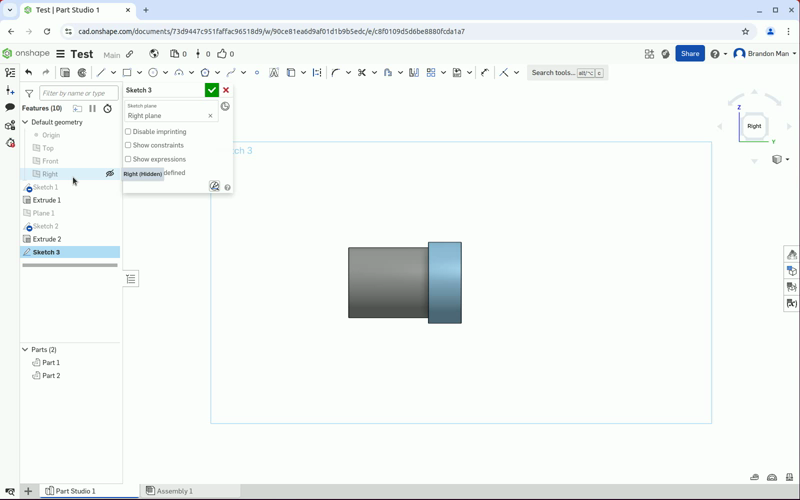
mouse_move(73, 352)
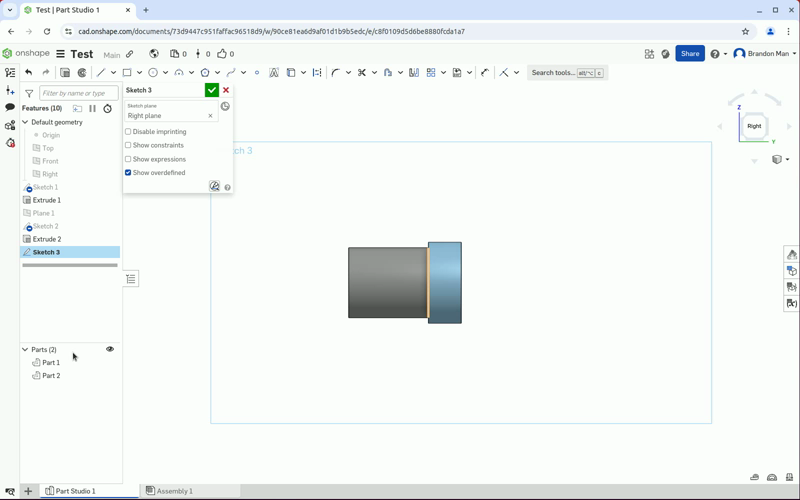
key(y)
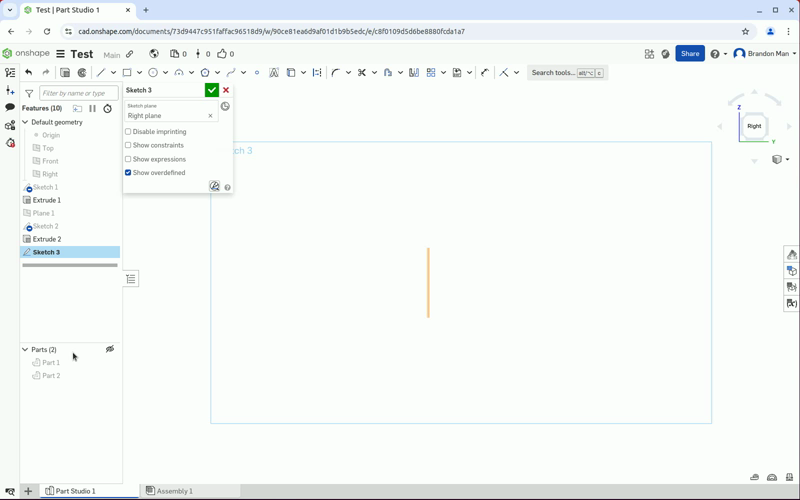
key(c)
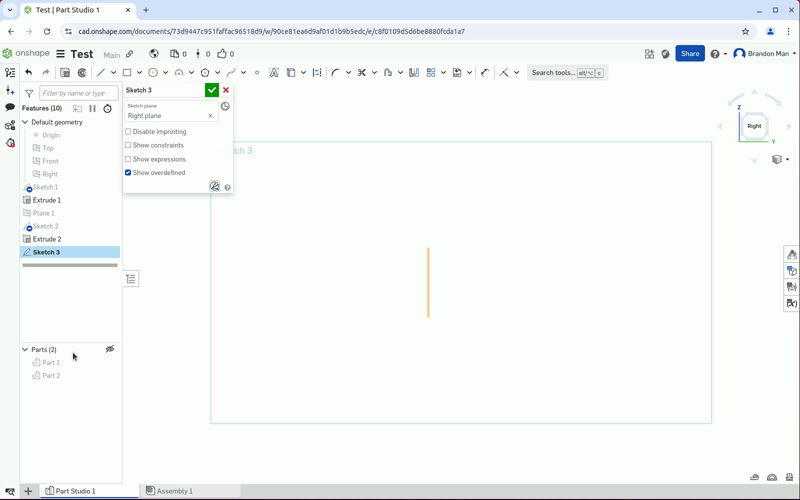
key_down(shift)
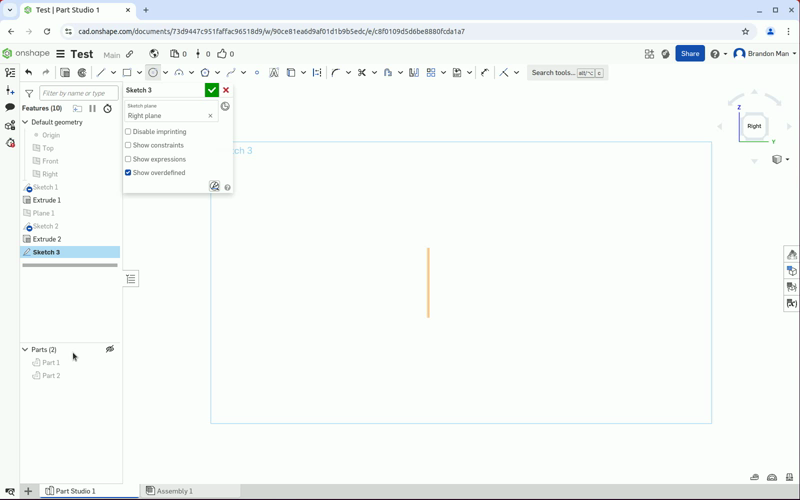
mouse_move(398, 305)
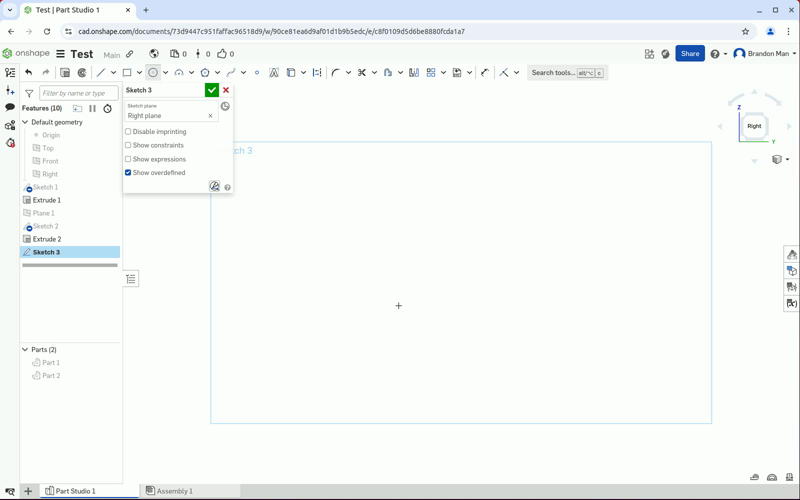
click(398, 305)
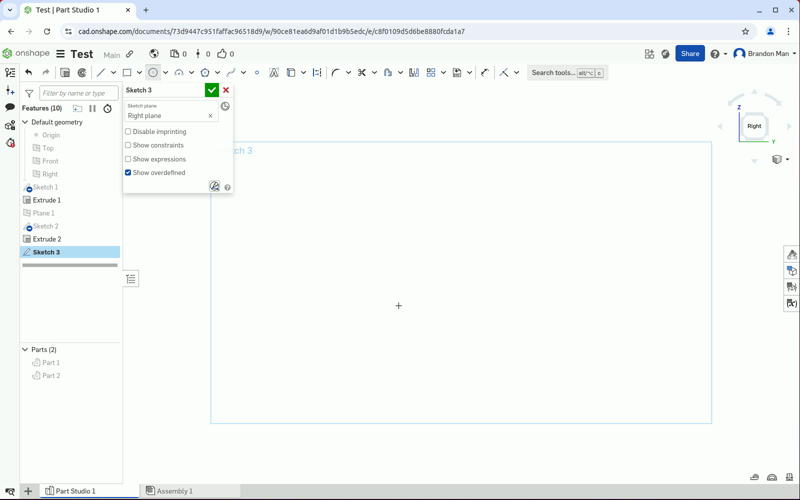
key_up(shift)
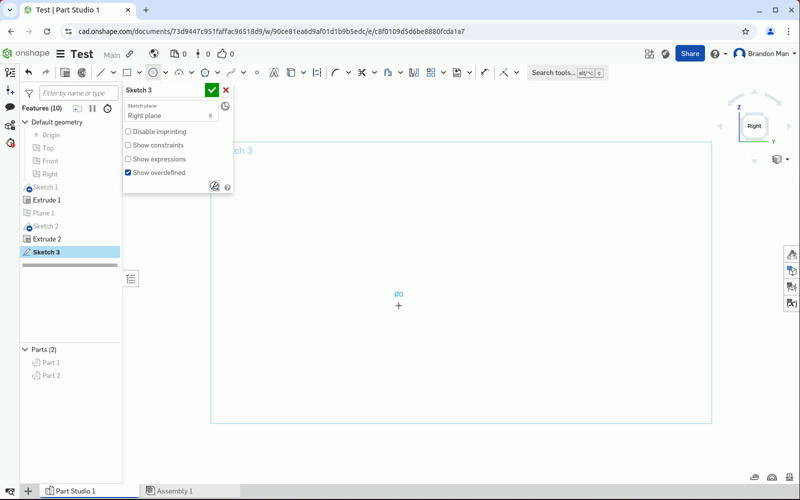
mouse_move(411, 305)
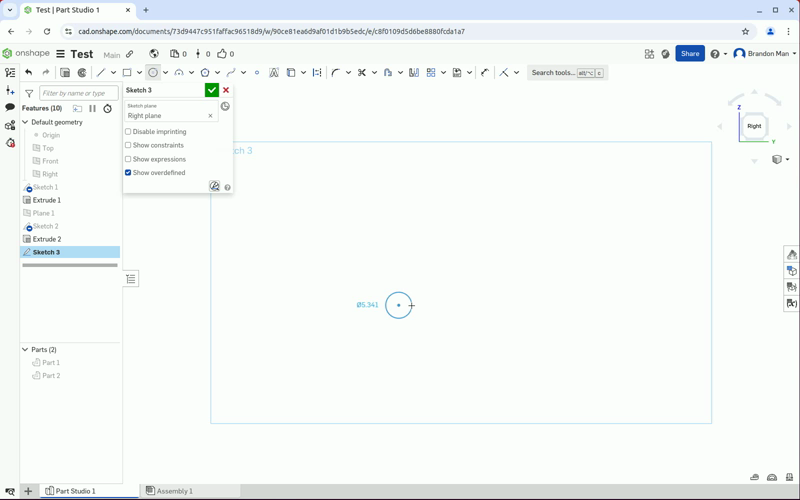
click(411, 305)
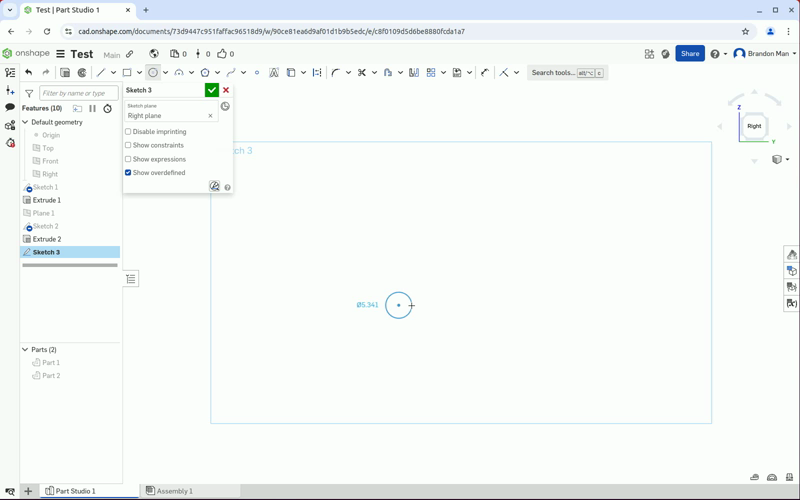
key(esc)
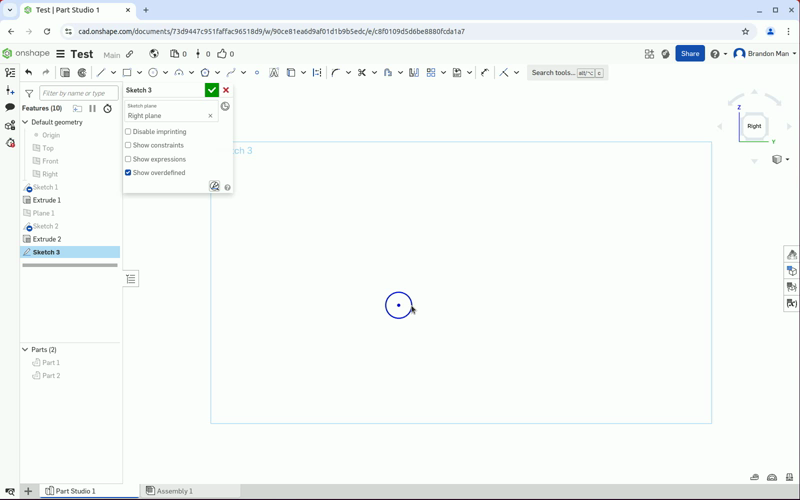
mouse_move(396, 304)
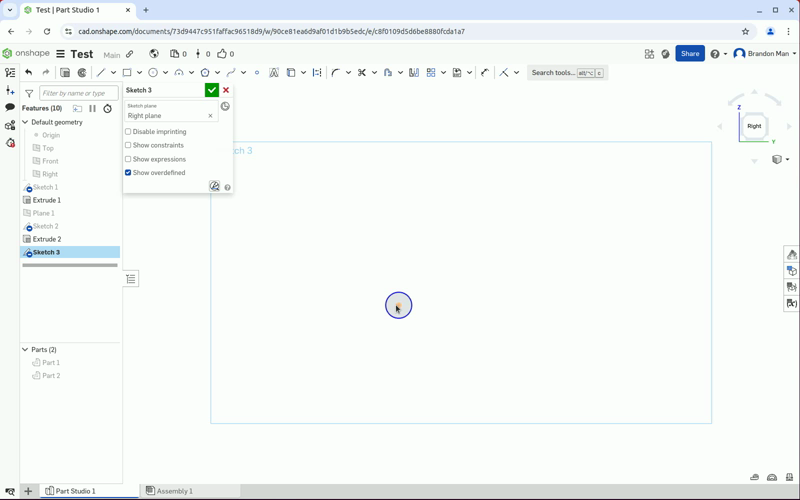
scroll(6)
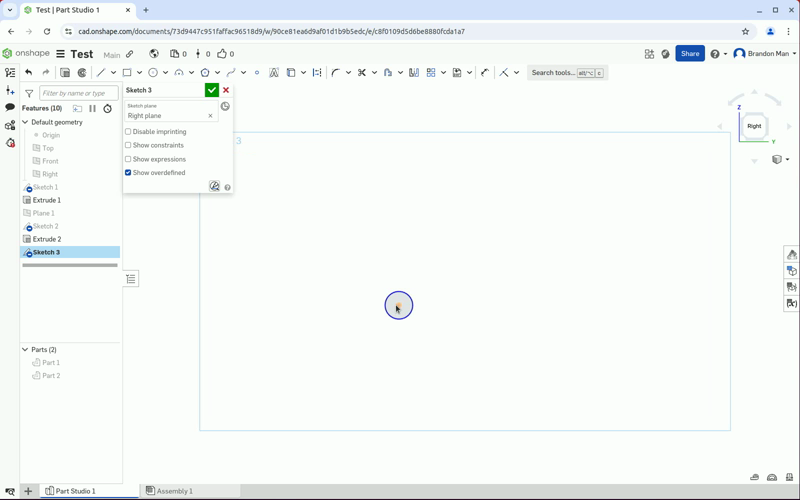
scroll(6)
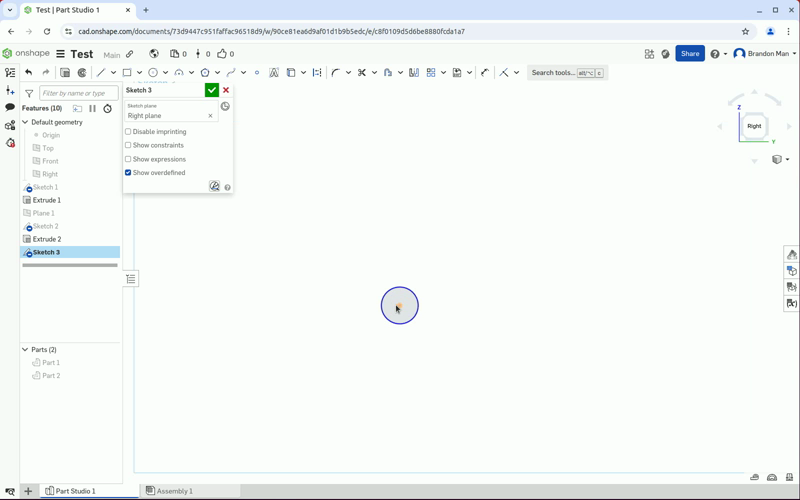
scroll(6)
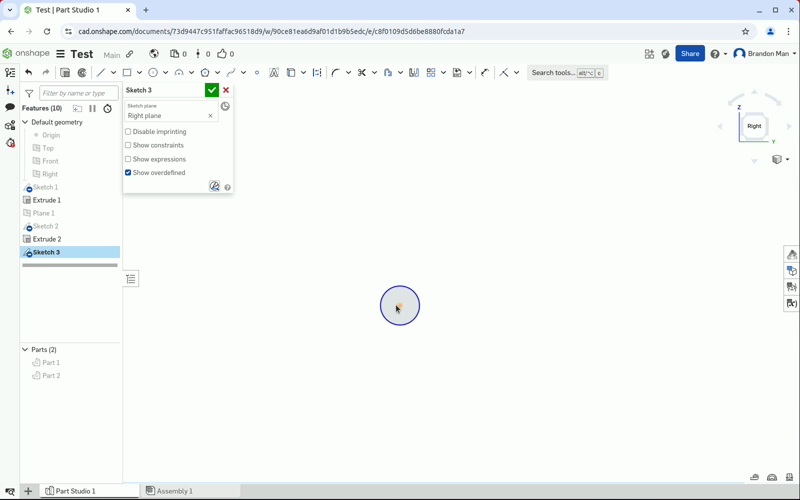
scroll(6)
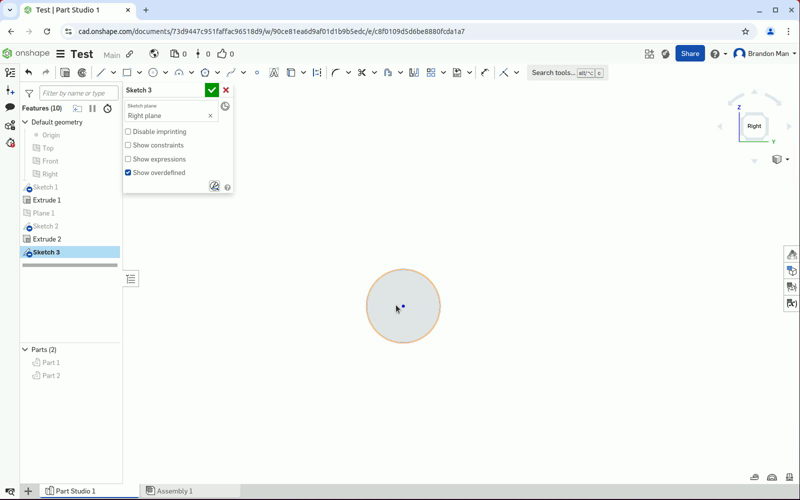
scroll(6)
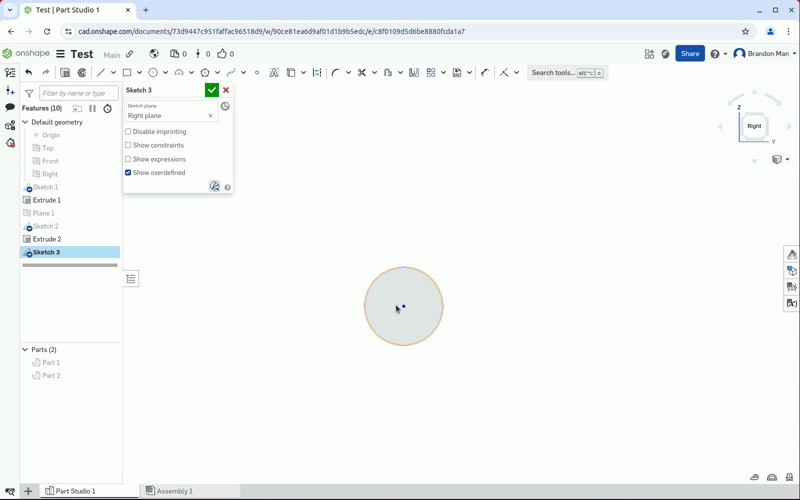
scroll(6)
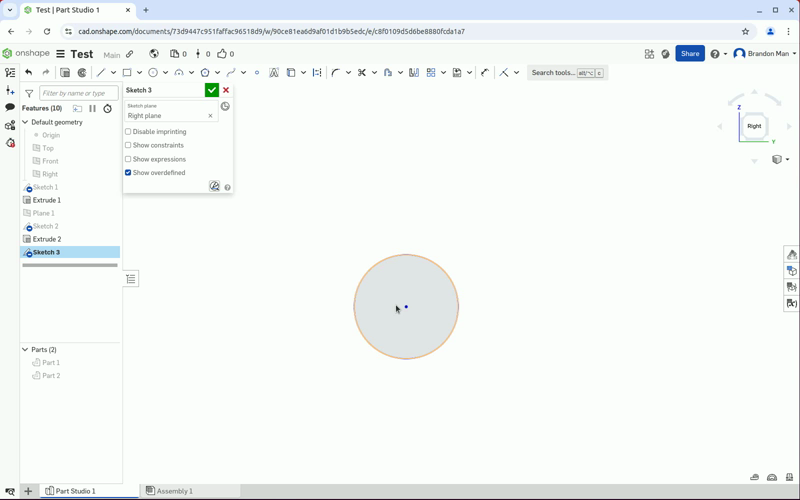
scroll(6)
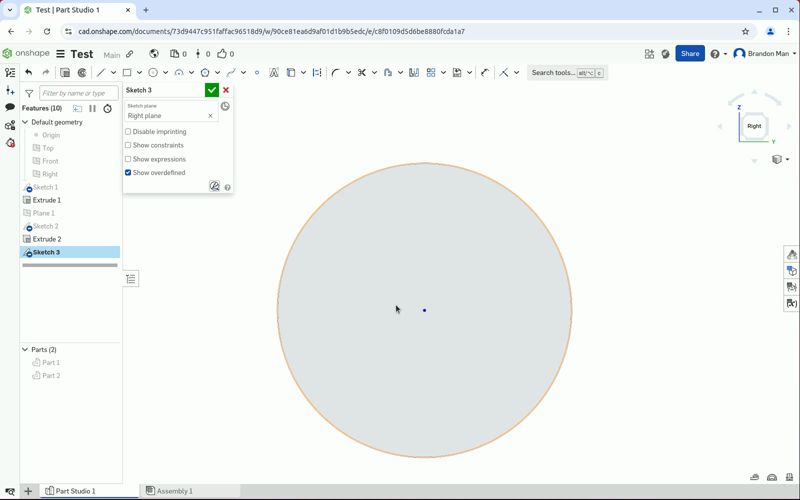
click(396, 304)
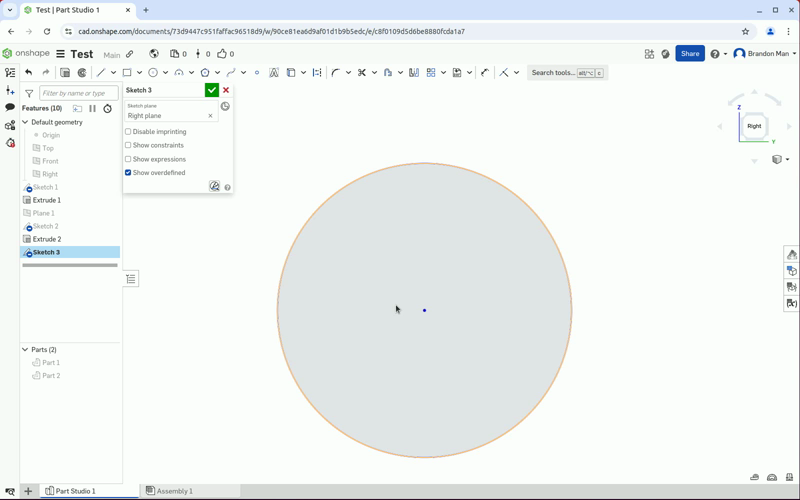
scroll(-6)
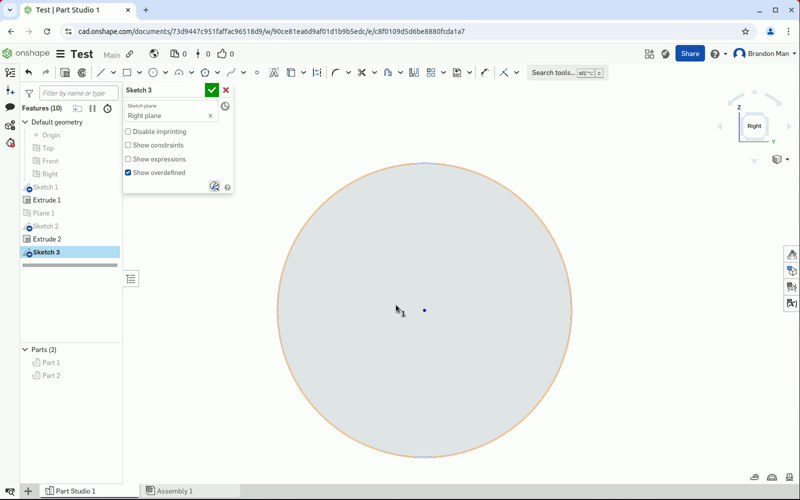
scroll(-6)
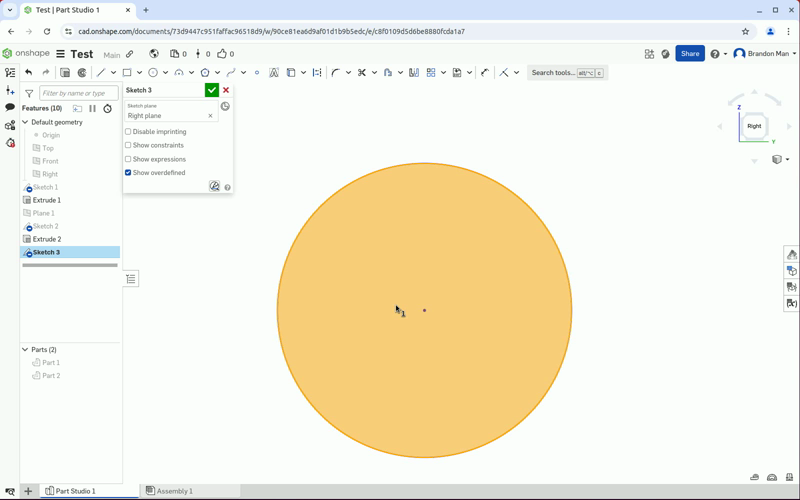
scroll(-6)
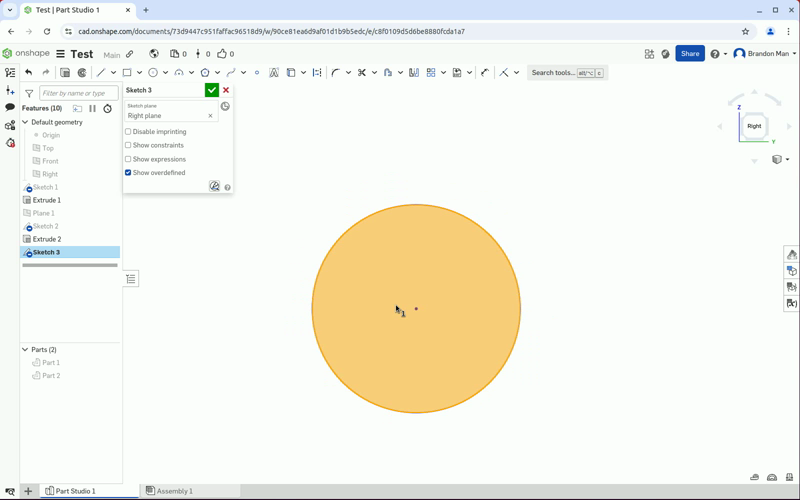
scroll(-6)
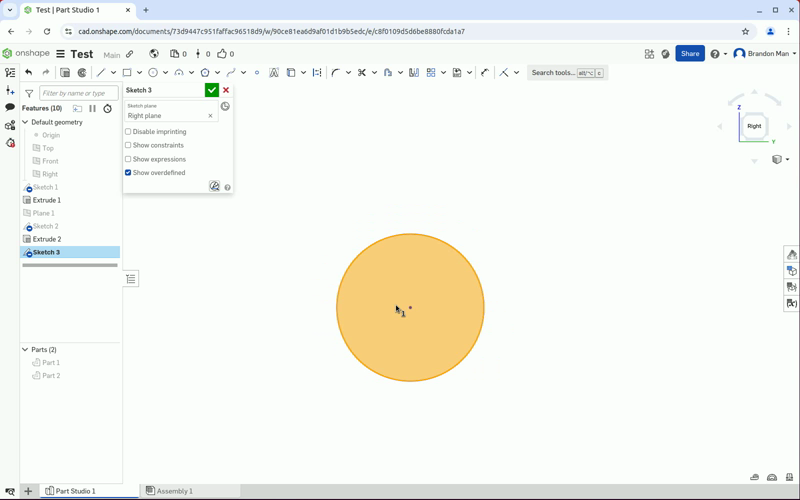
scroll(-6)
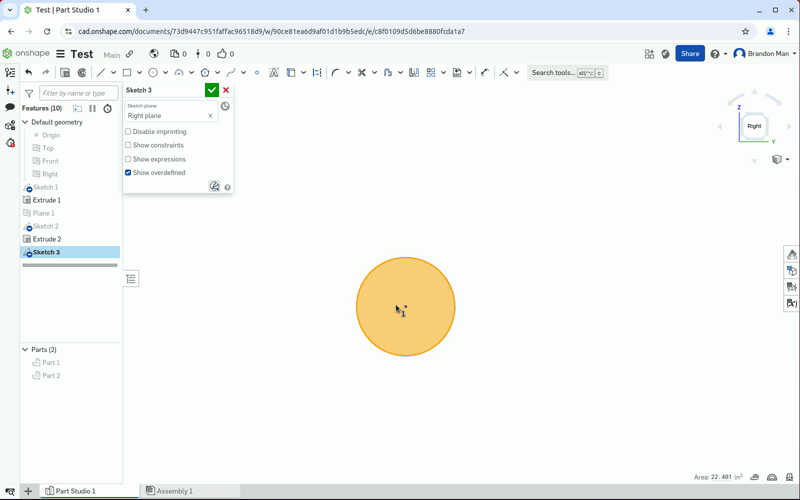
scroll(-6)
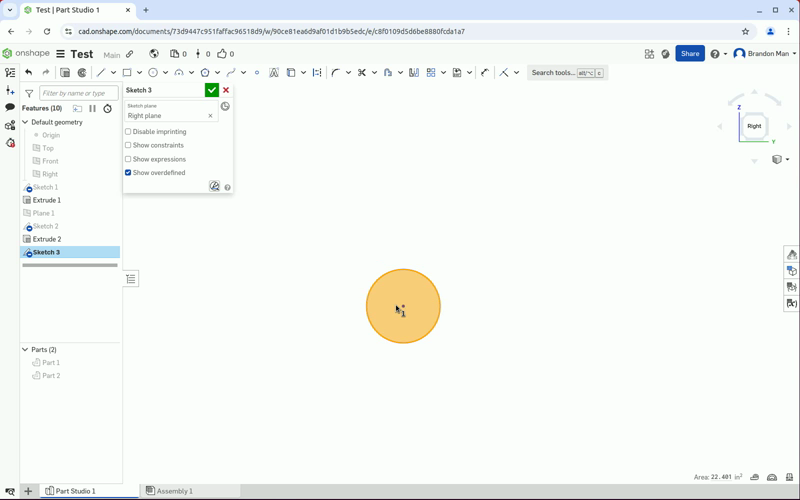
scroll(-6)
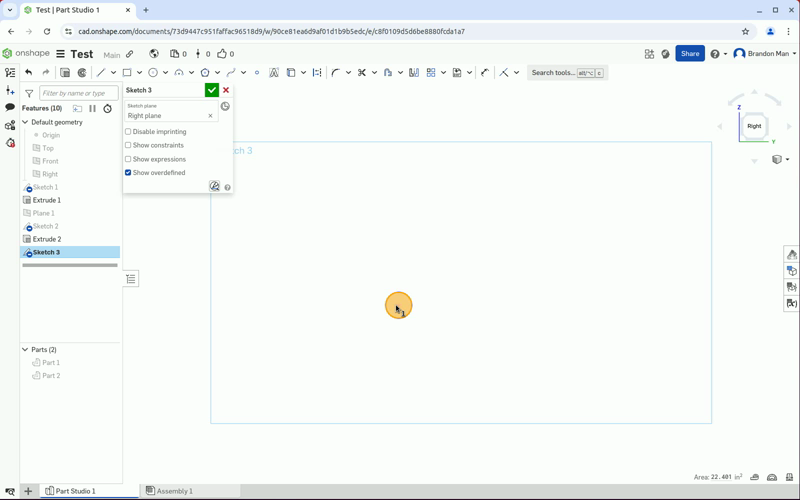
mouse_move(73, 352)
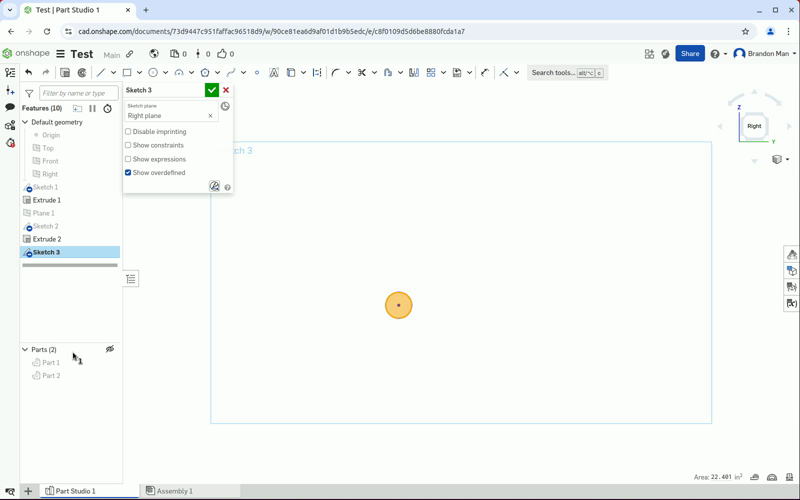
key(shift+y)
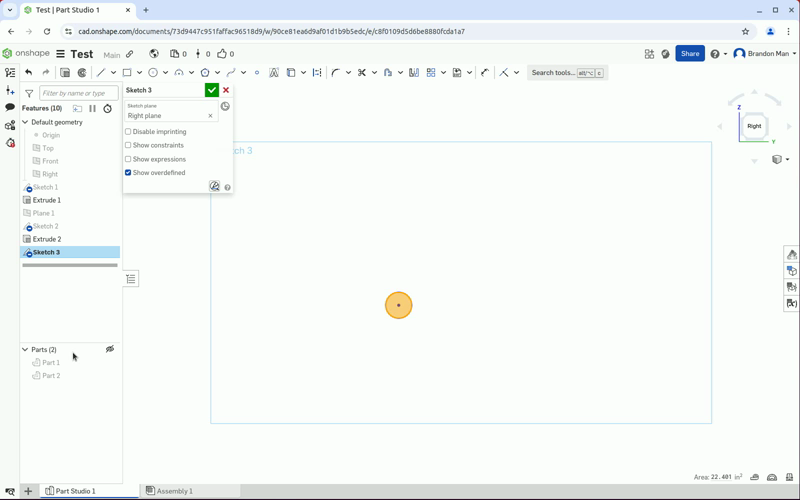
key(shift+e)
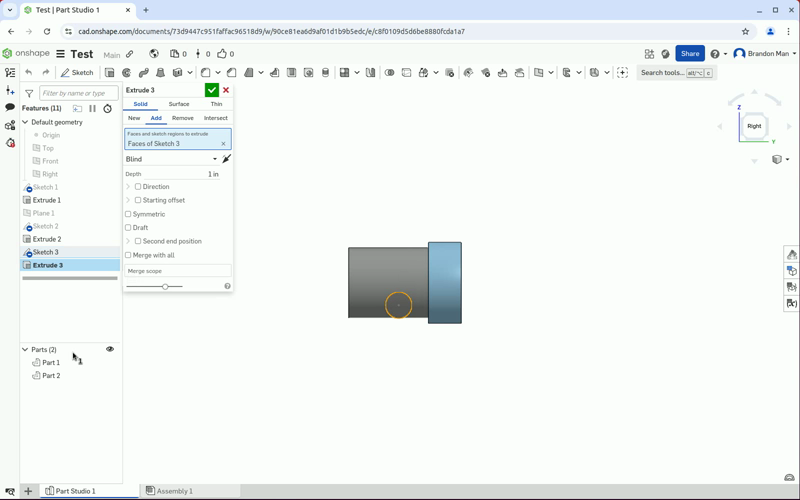
mouse_move(143, 106)
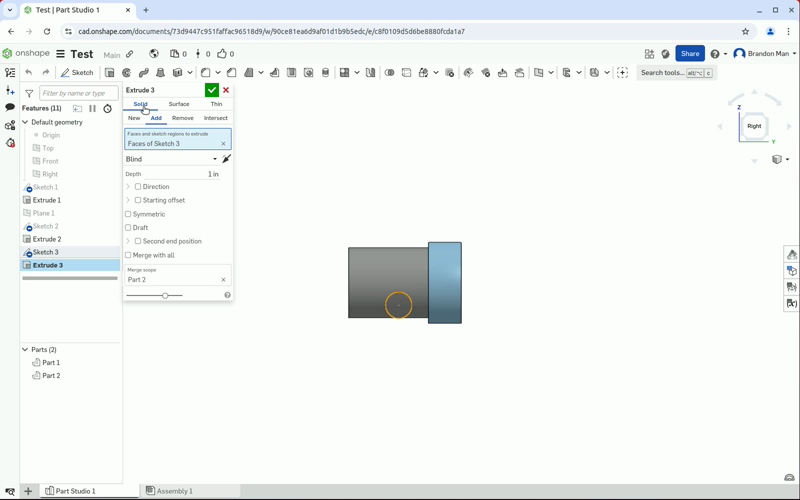
click(143, 106)
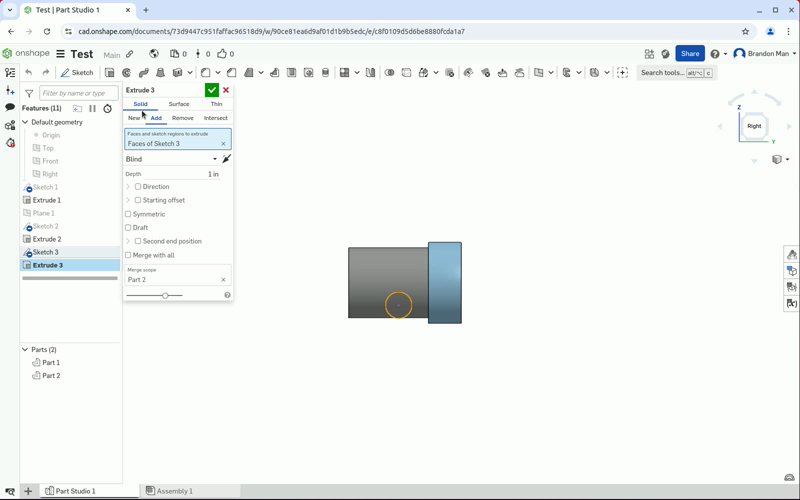
mouse_move(137, 120)
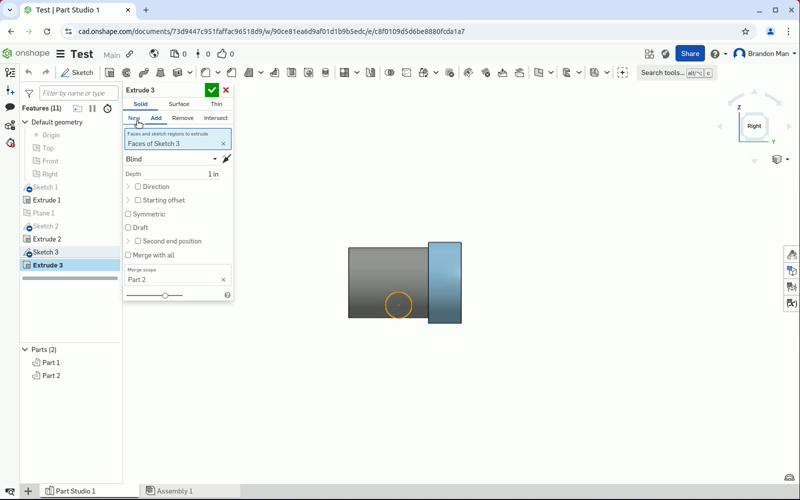
click(137, 120)
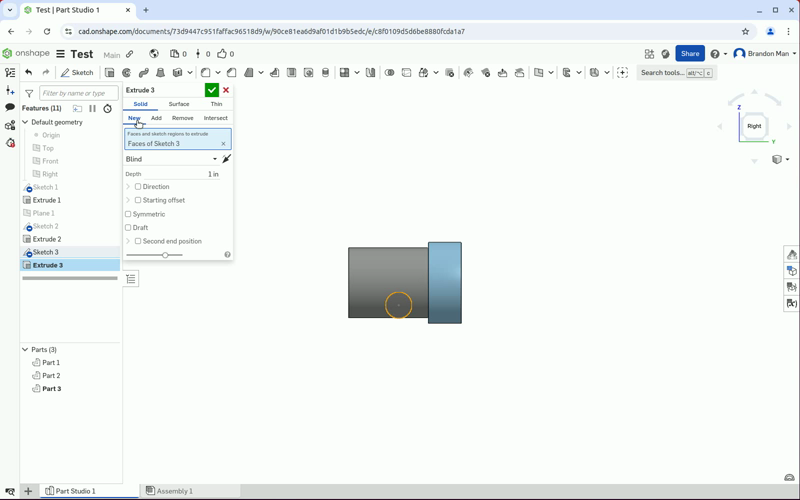
key(tab, 4)
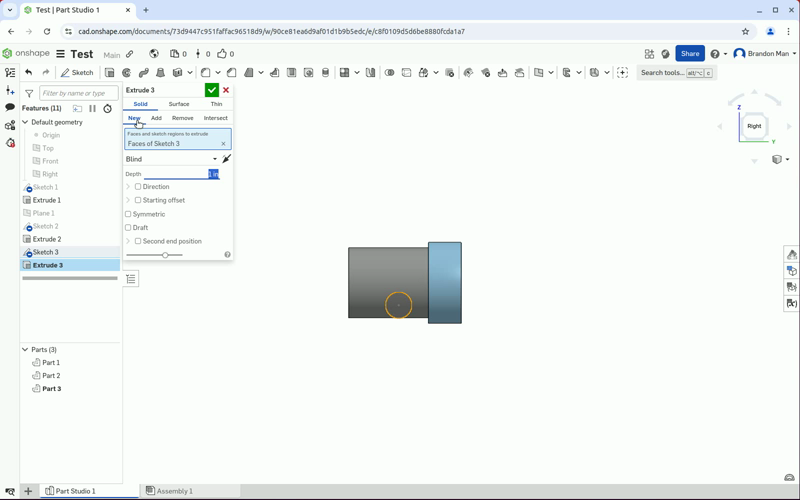
text(13.48)
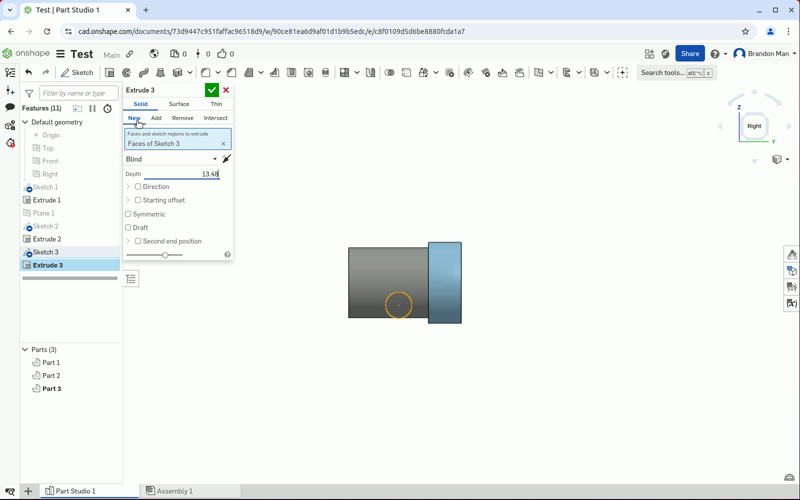
key(enter)
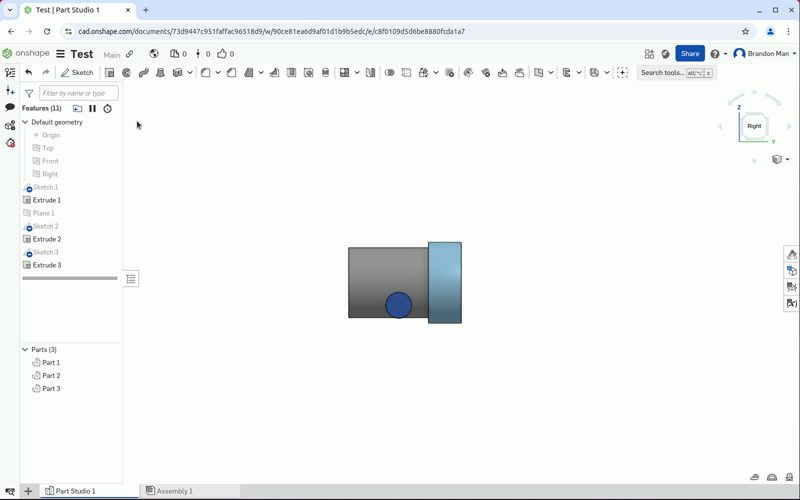
key(shift+h)
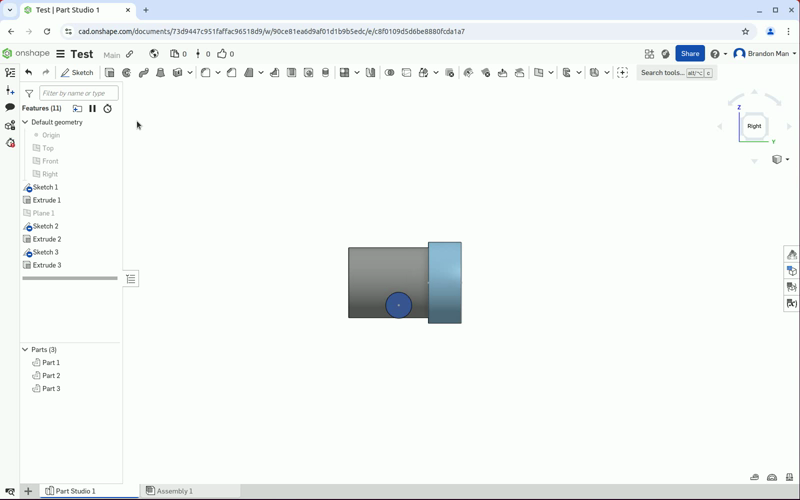
key(shift+h)
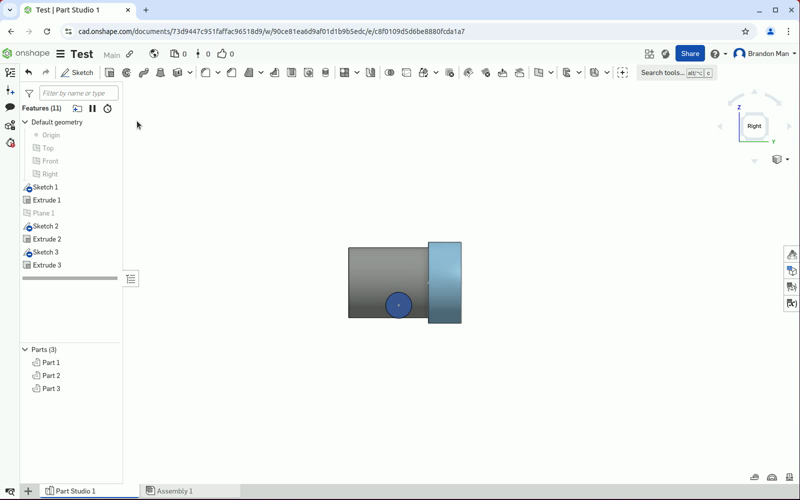
key(shift+7)
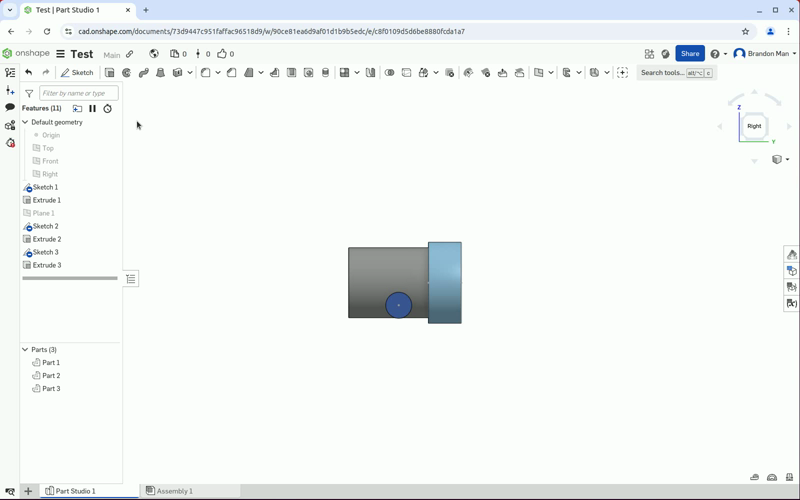
key(right, 2)
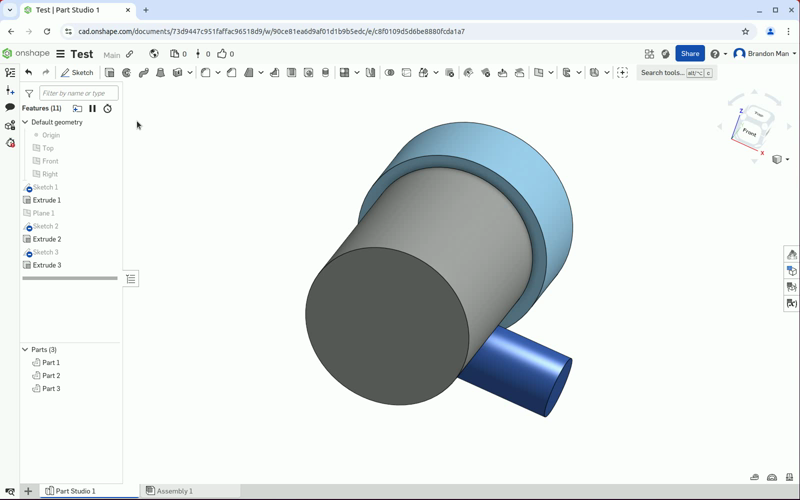
key(down, 2)
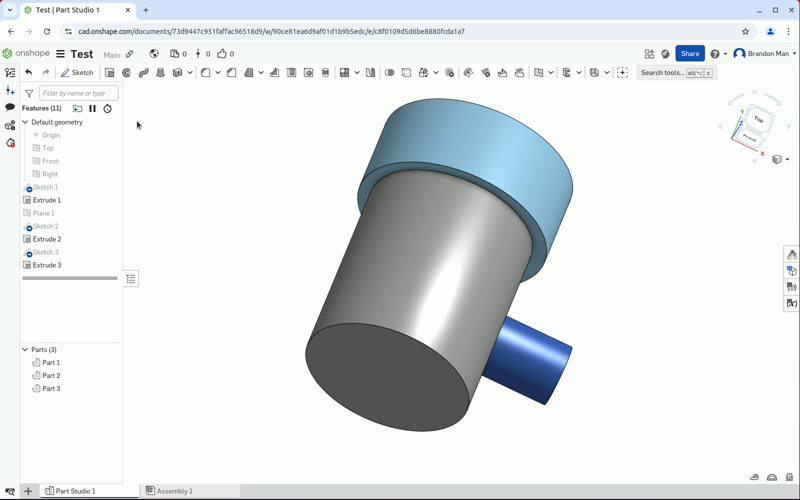
key(up, 2)
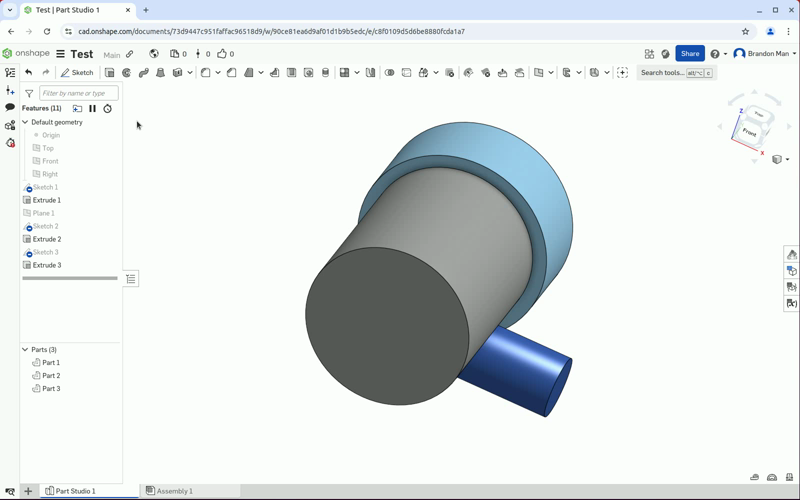
key(left, 2)
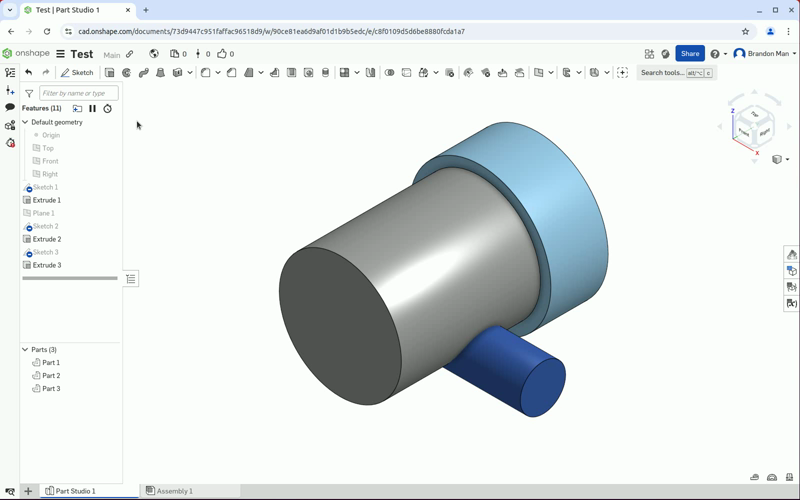
mouse_move(73, 189)
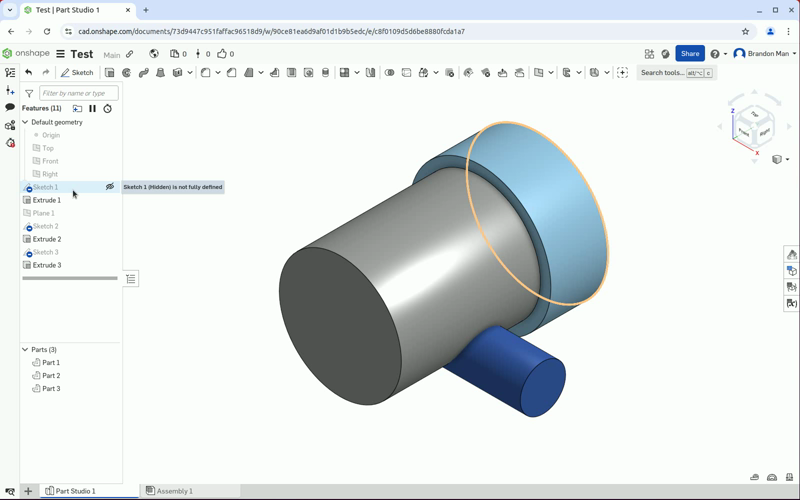
click(73, 189)